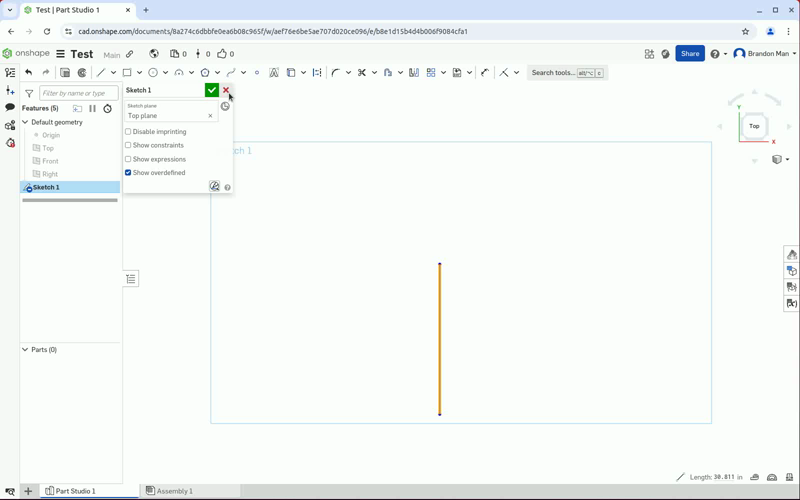
key(shift+h)
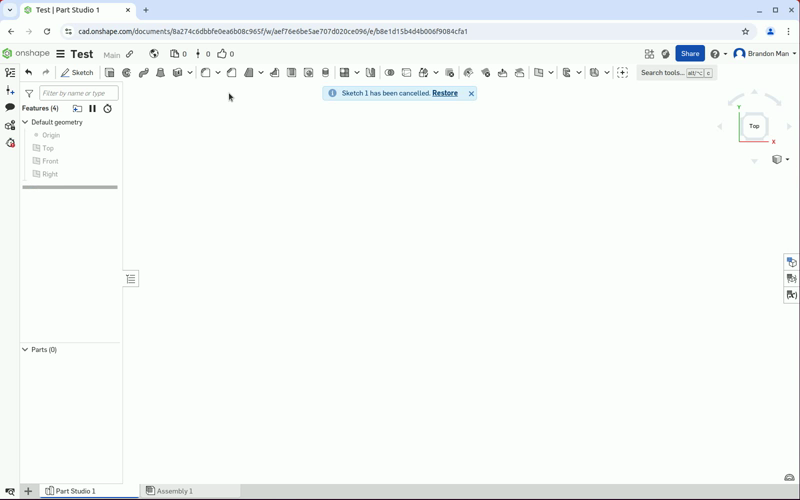
mouse_move(73, 352)
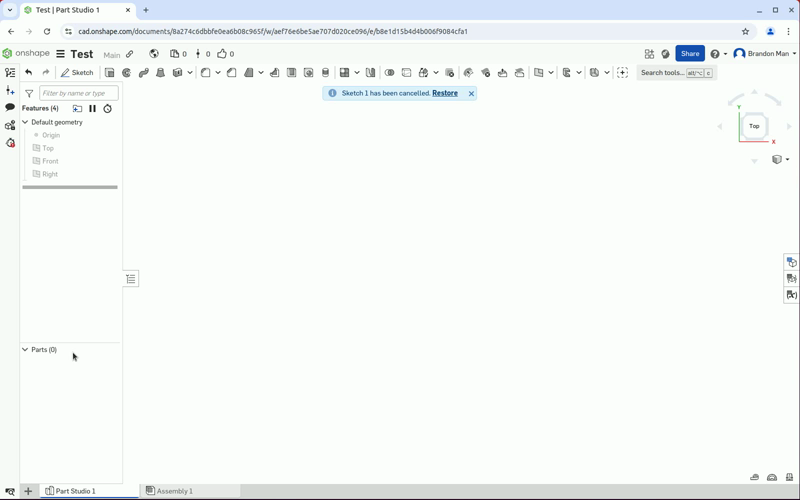
key(y)
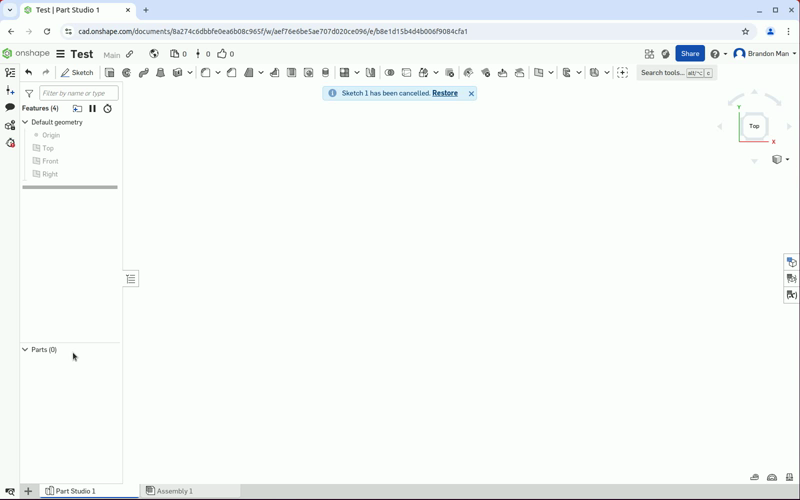
key(shift+p)
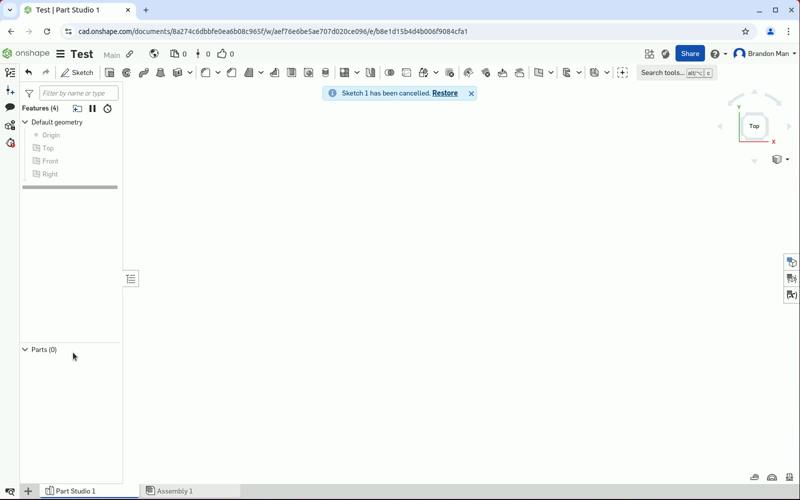
key(space)
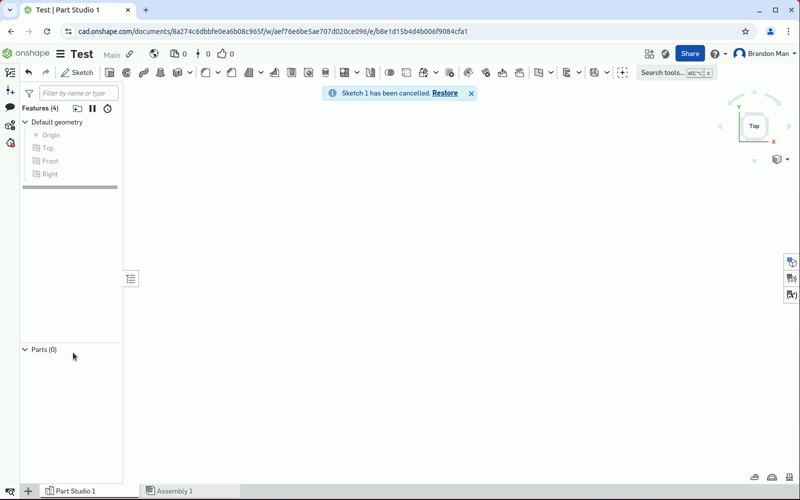
key_down(shift)
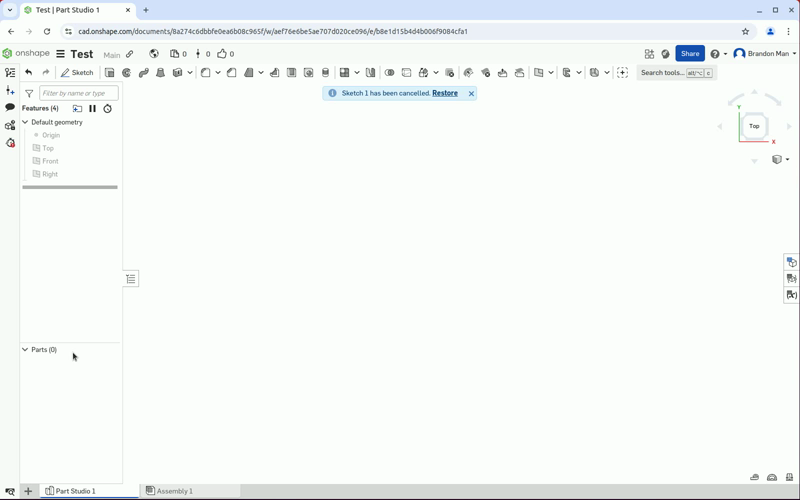
key(up)
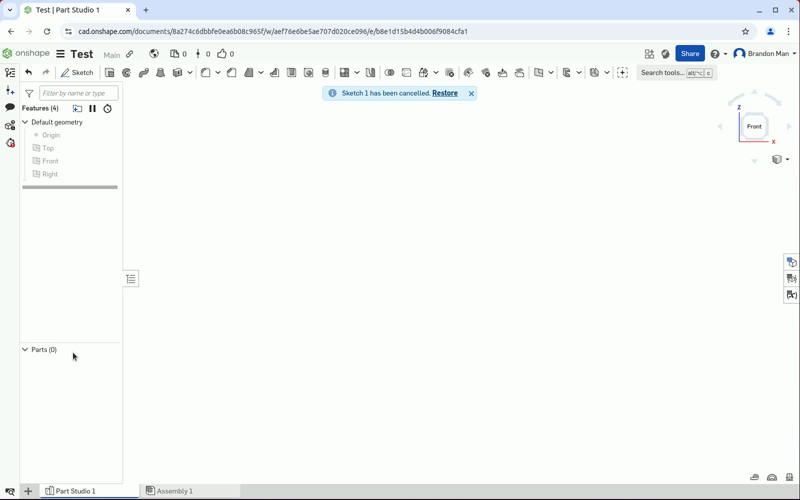
key_up(shift)
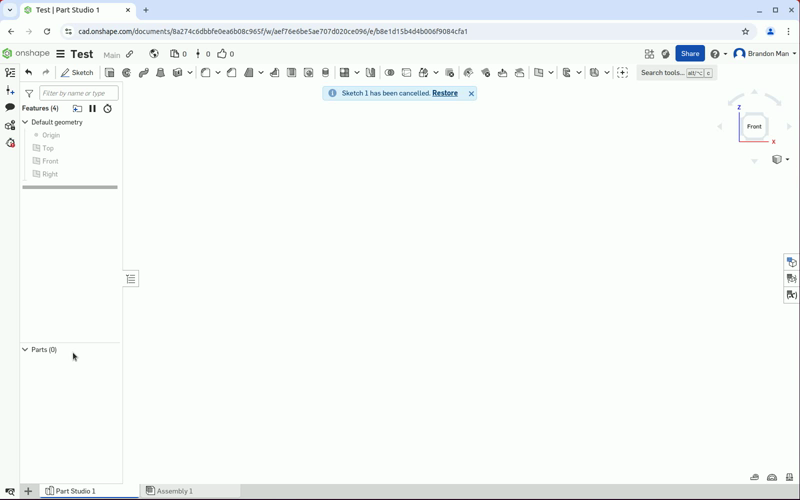
mouse_move(73, 352)
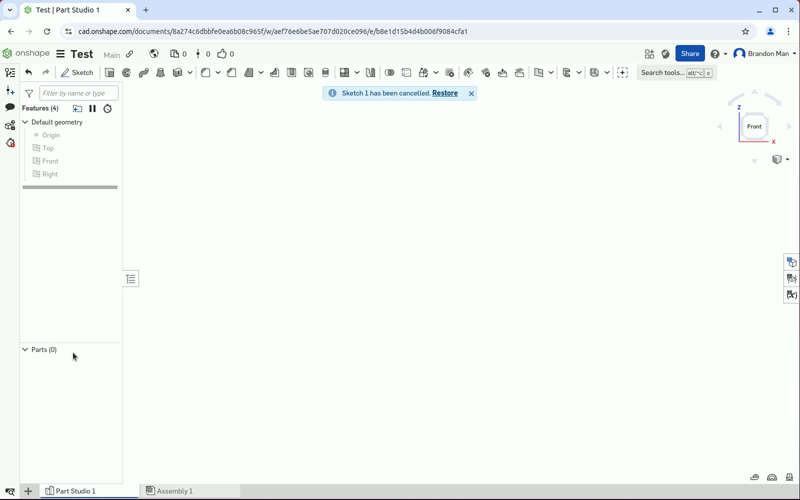
key(shift+y)
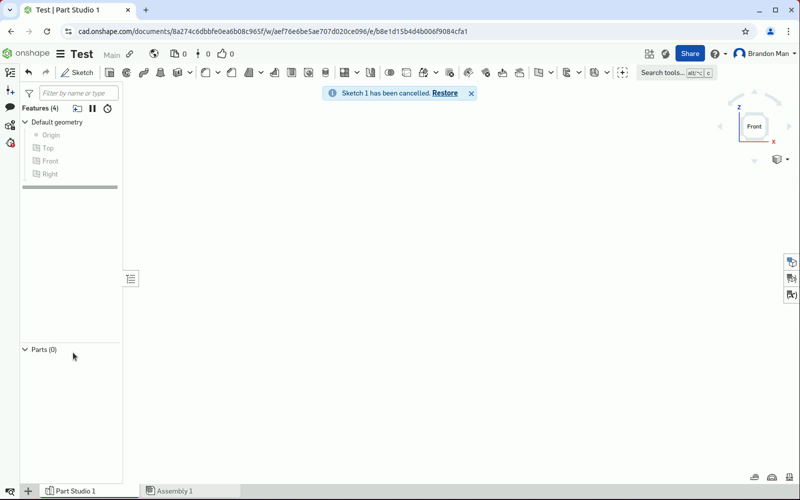
key(shift+s)
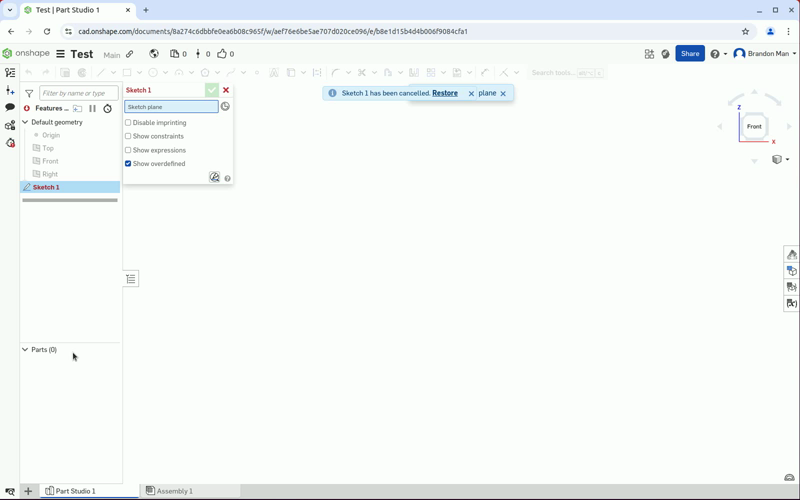
mouse_move(73, 163)
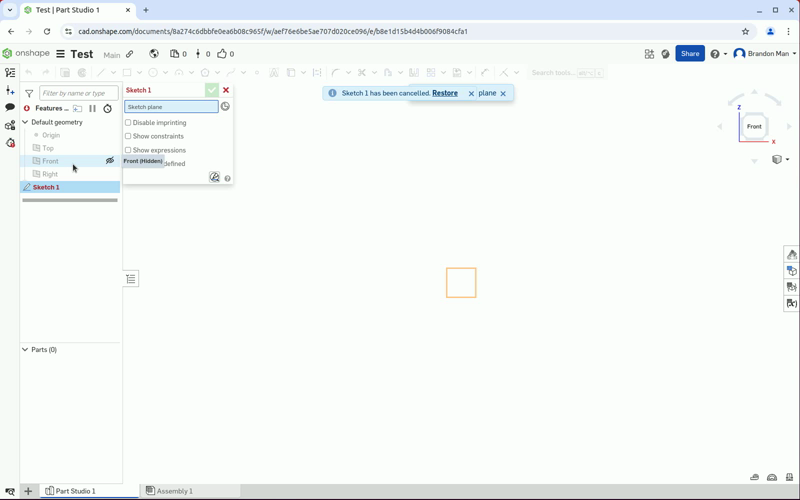
click(73, 163)
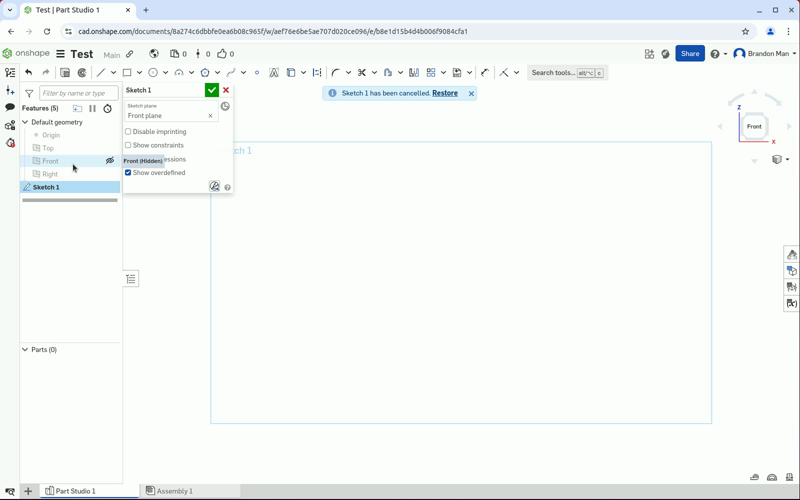
mouse_move(73, 352)
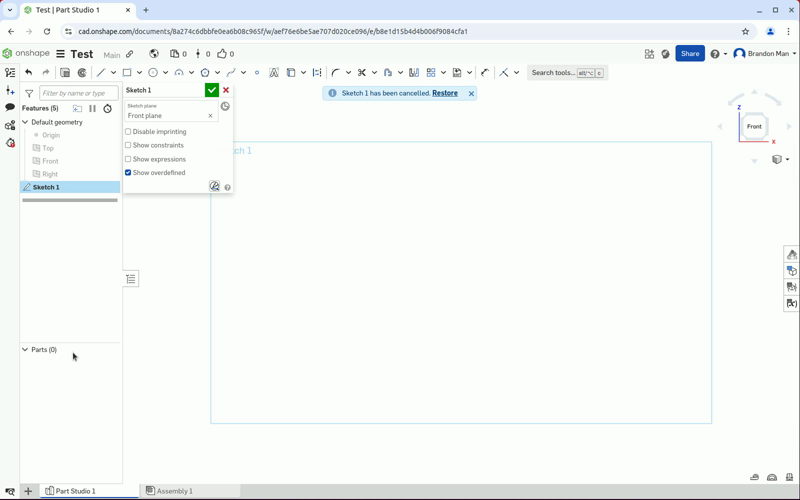
key(y)
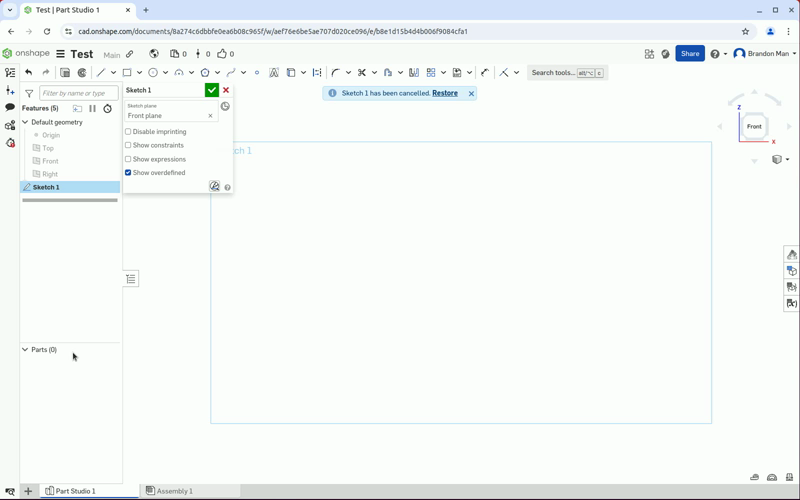
key(c)
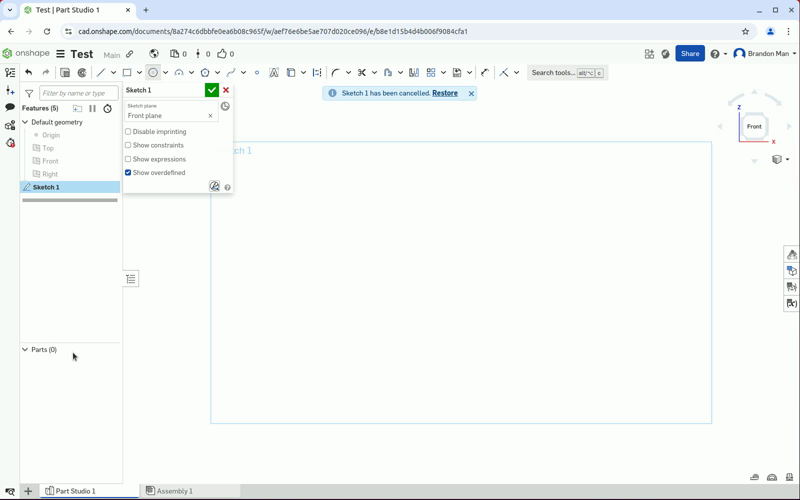
key_down(shift)
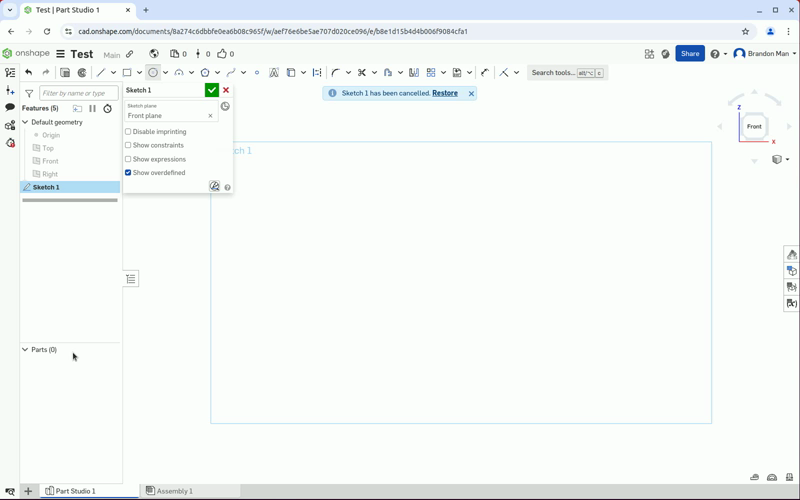
mouse_move(461, 282)
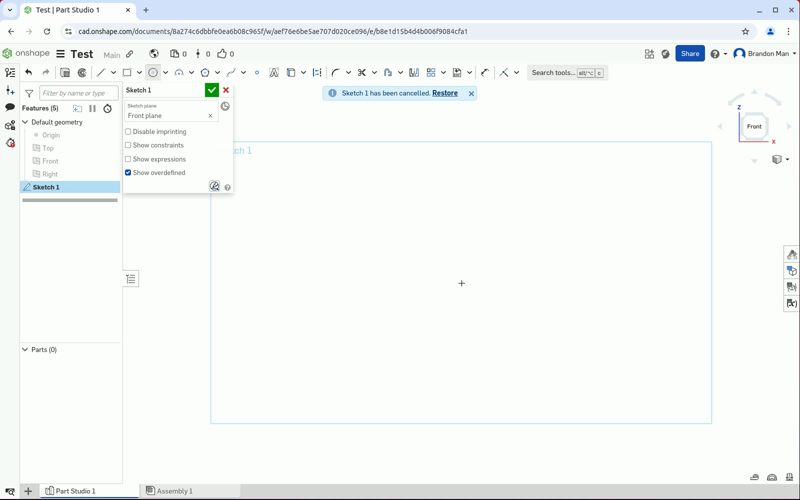
click(461, 282)
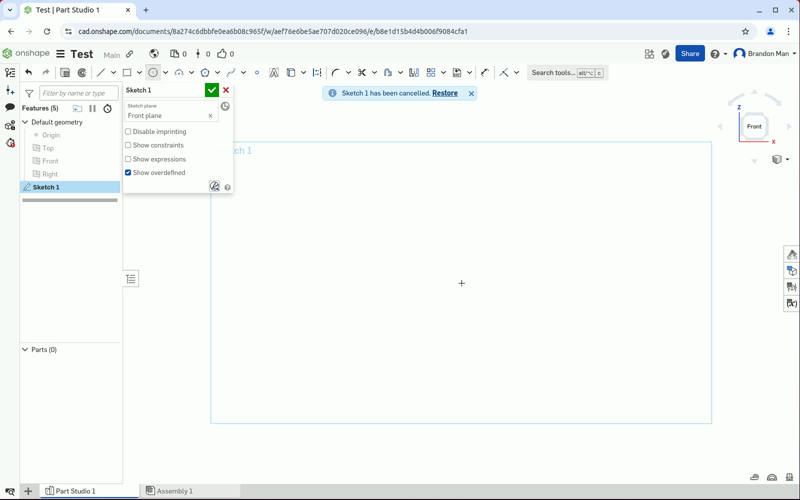
key_up(shift)
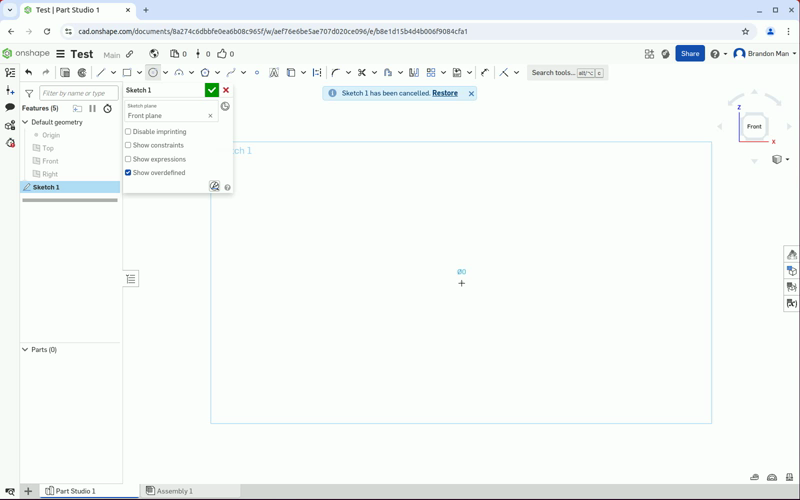
mouse_move(477, 282)
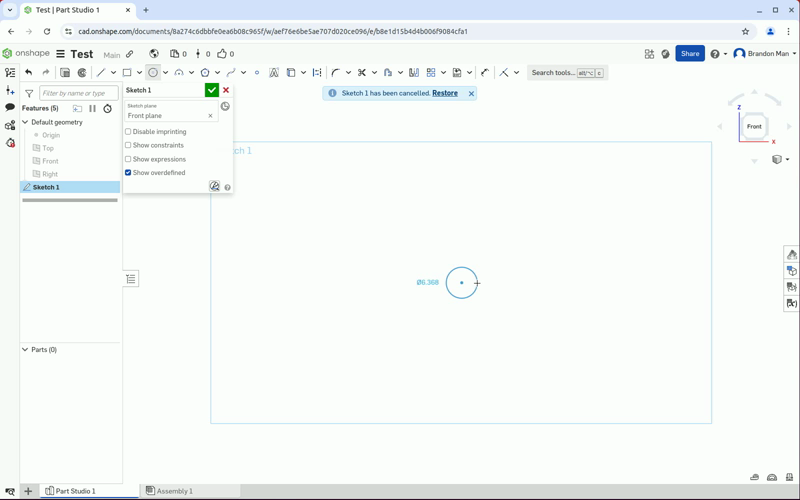
click(477, 282)
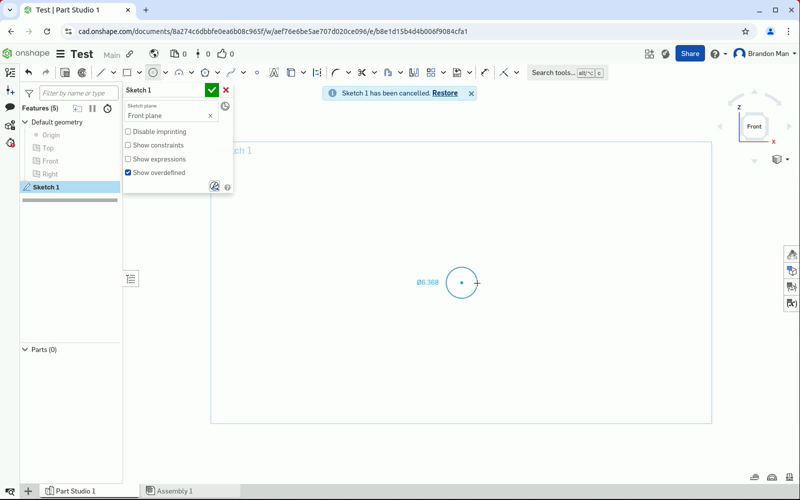
key(esc)
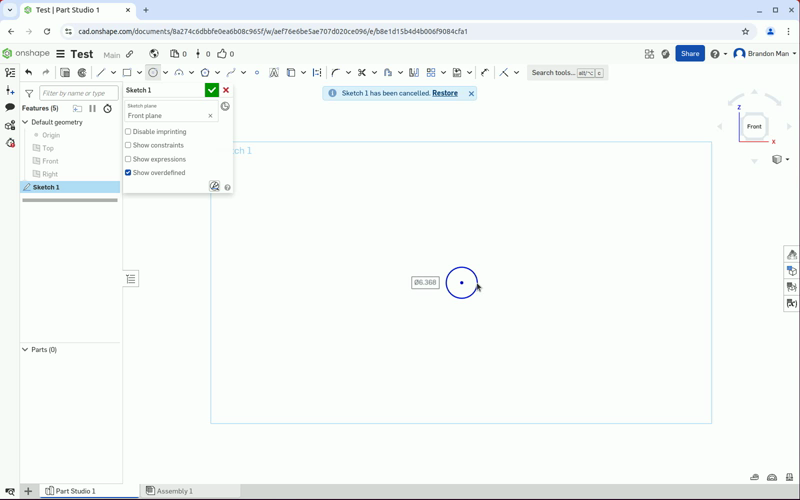
key(c)
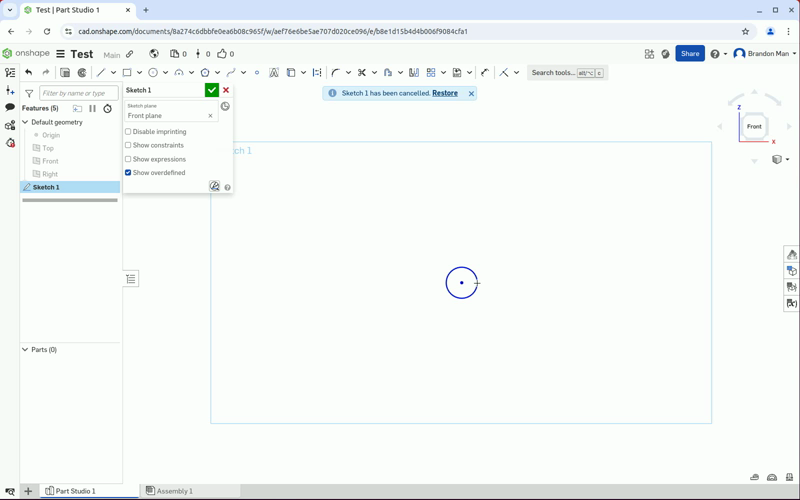
key_down(shift)
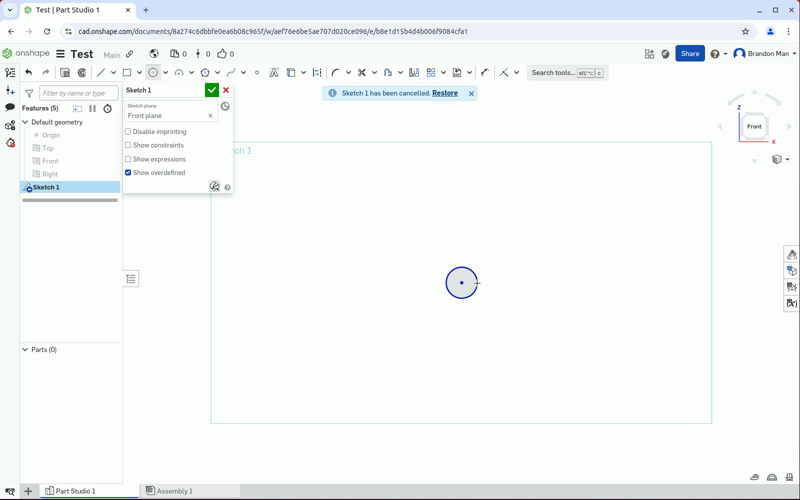
mouse_move(461, 282)
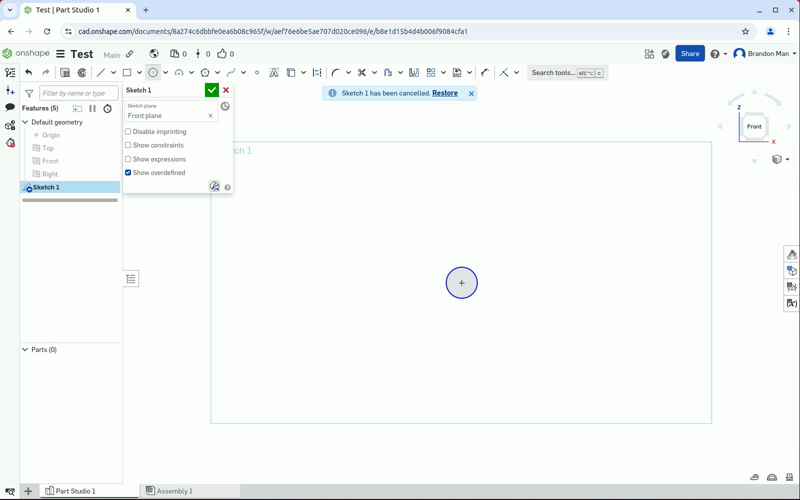
click(461, 282)
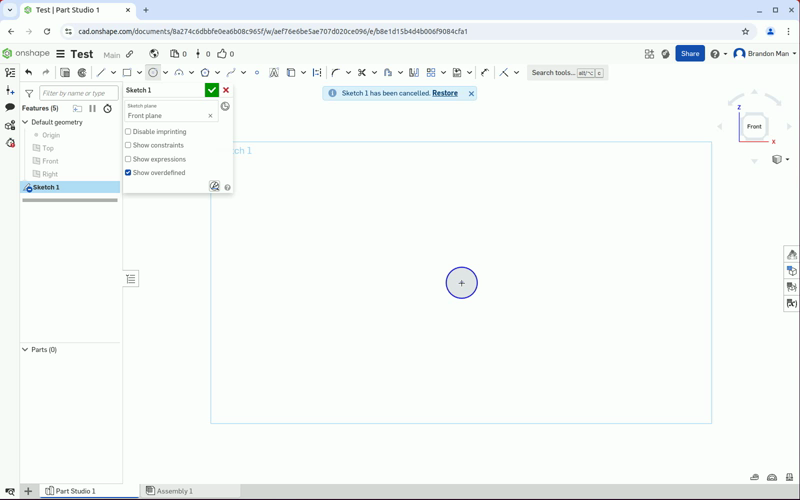
key_up(shift)
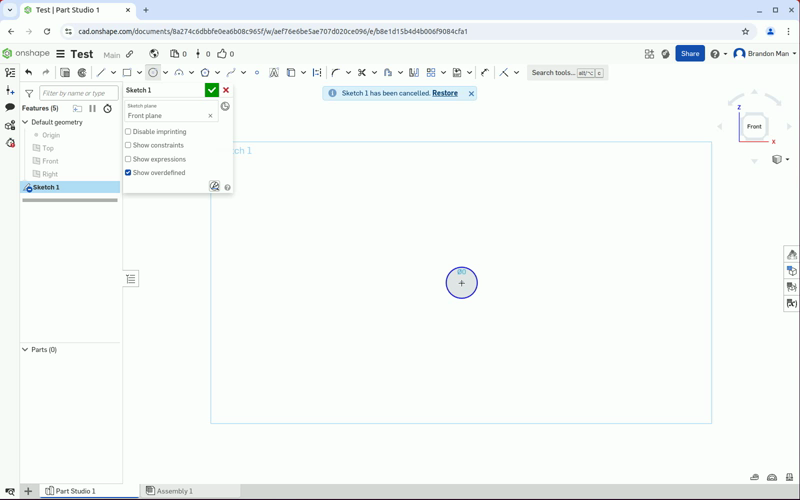
mouse_move(473, 282)
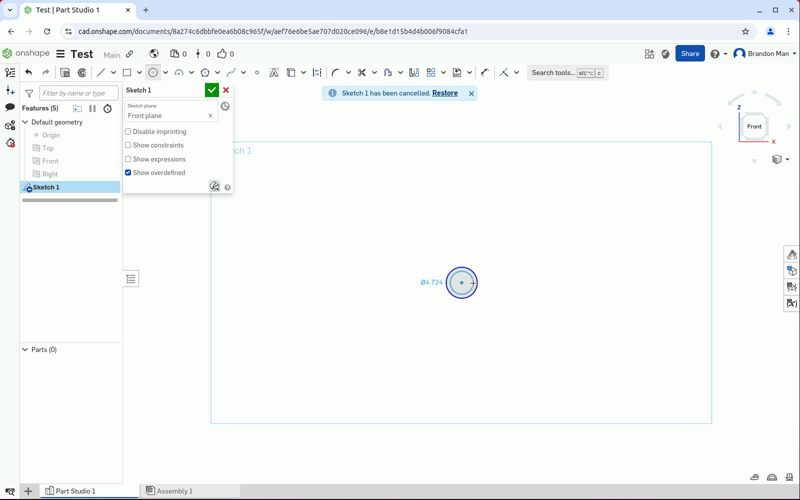
scroll(6)
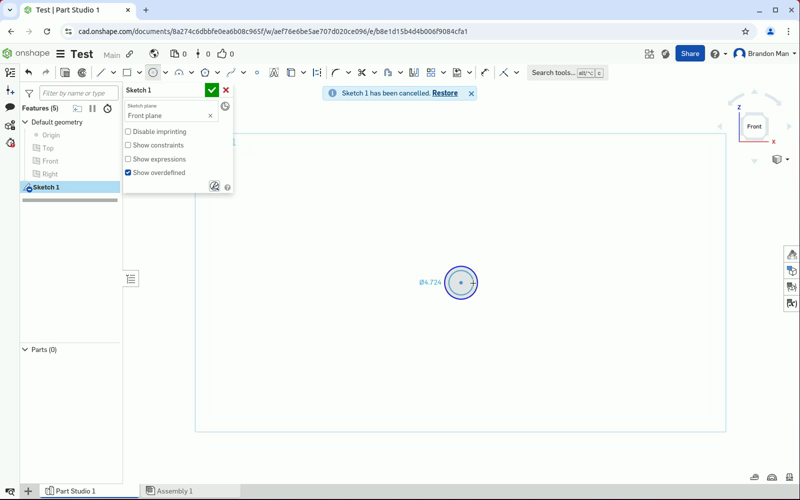
scroll(6)
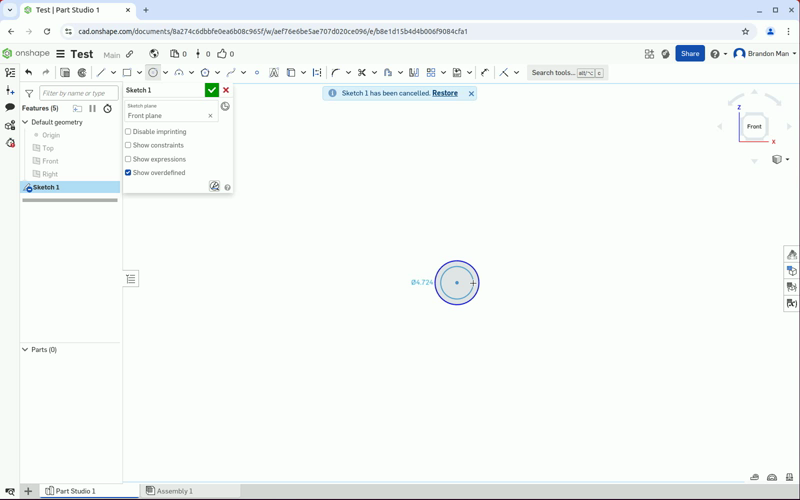
scroll(6)
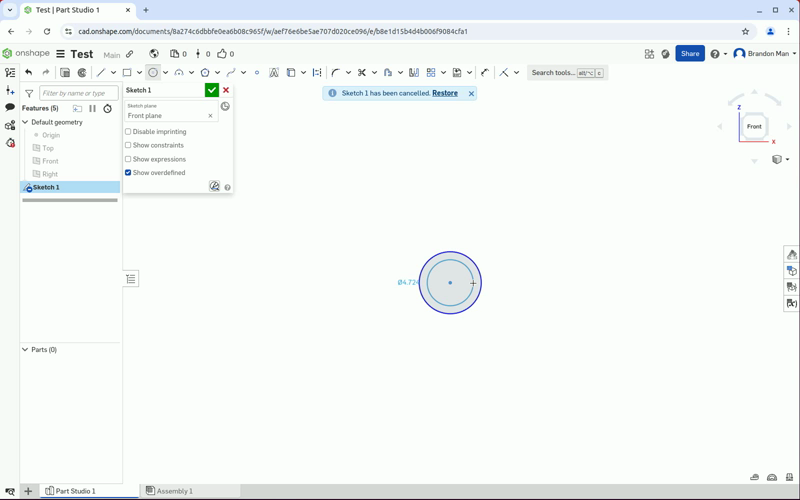
scroll(6)
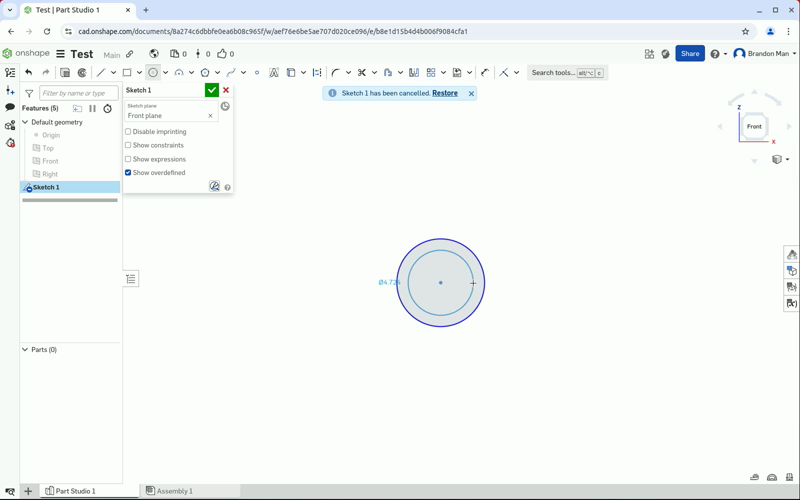
scroll(6)
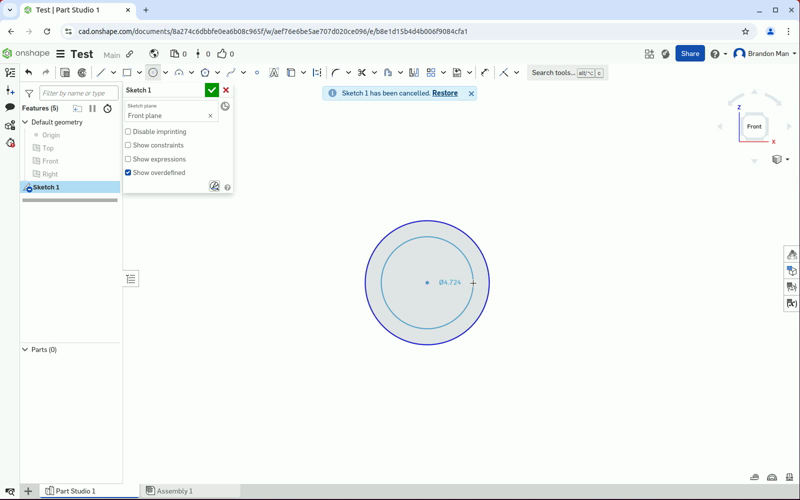
scroll(6)
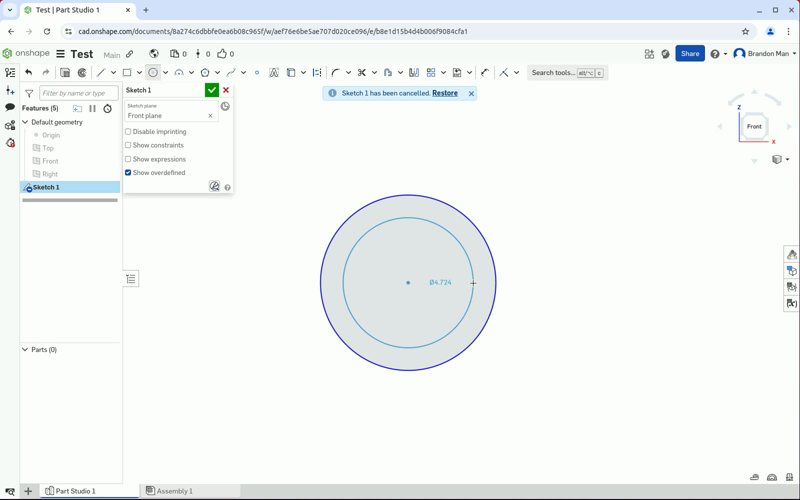
scroll(6)
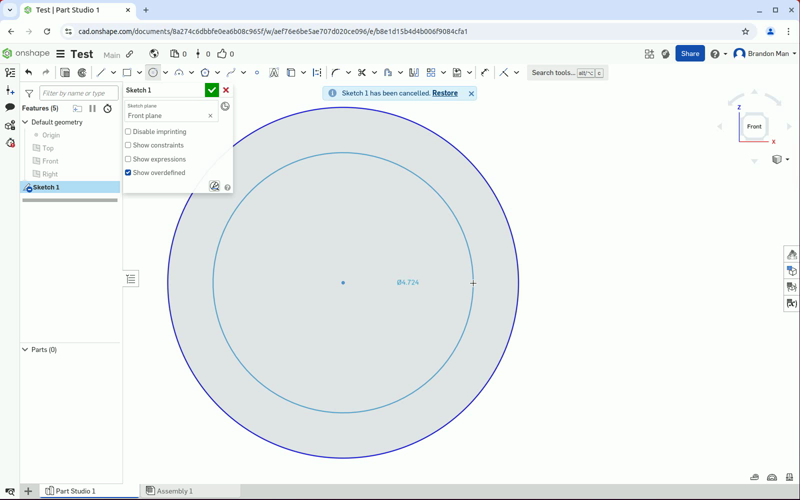
click(473, 282)
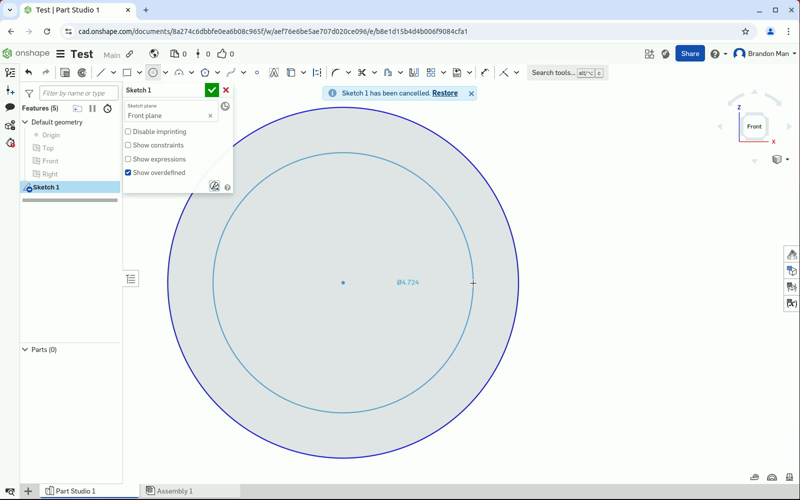
scroll(-6)
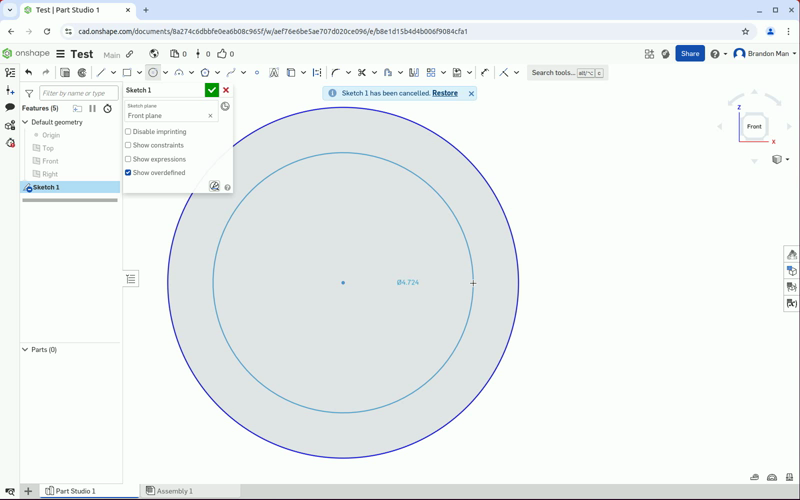
scroll(-6)
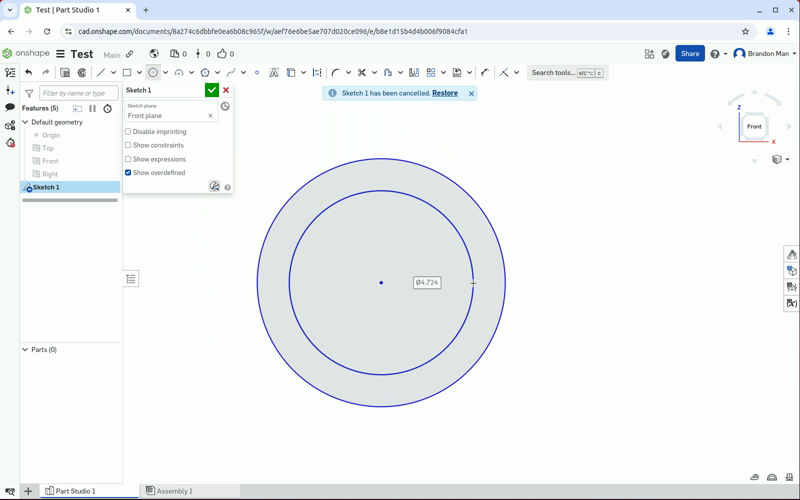
scroll(-6)
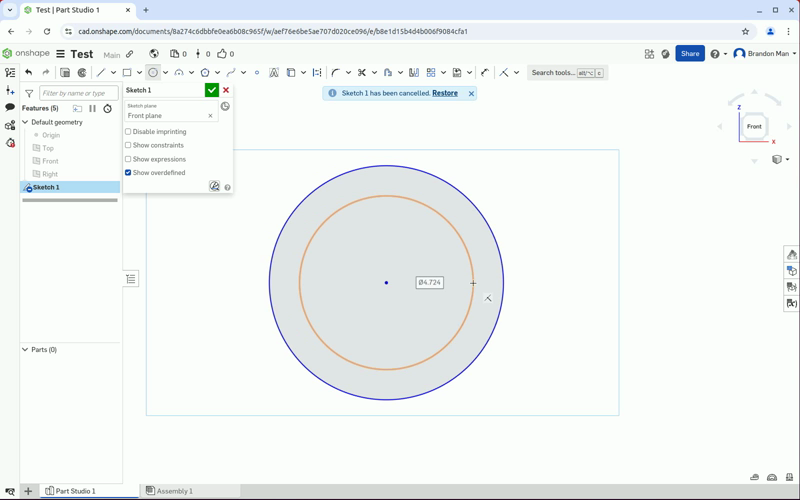
scroll(-6)
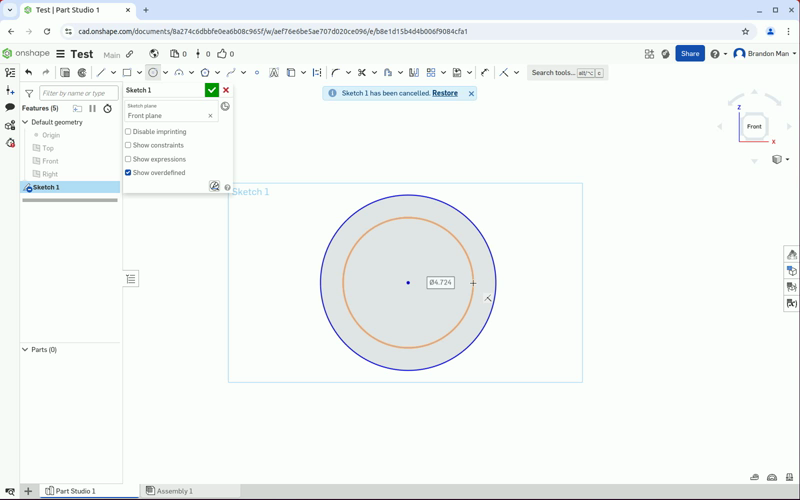
scroll(-6)
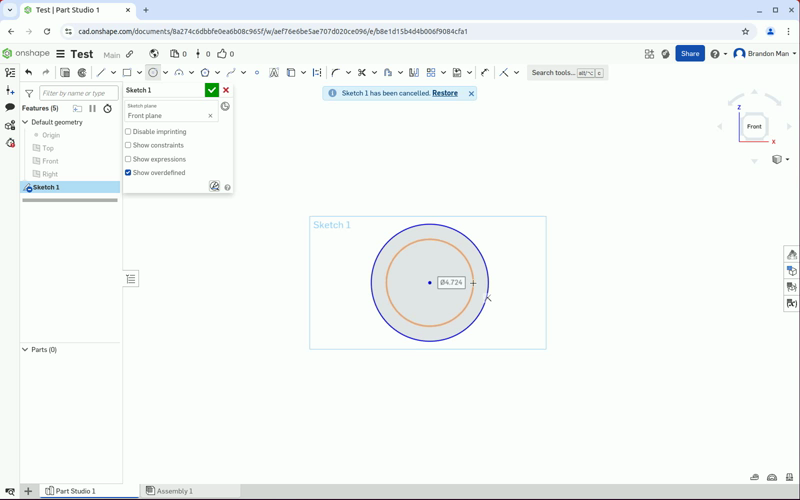
scroll(-6)
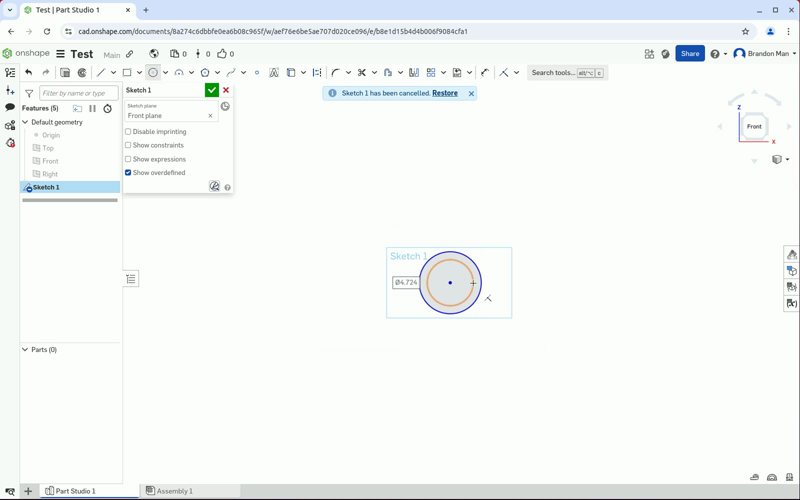
scroll(-6)
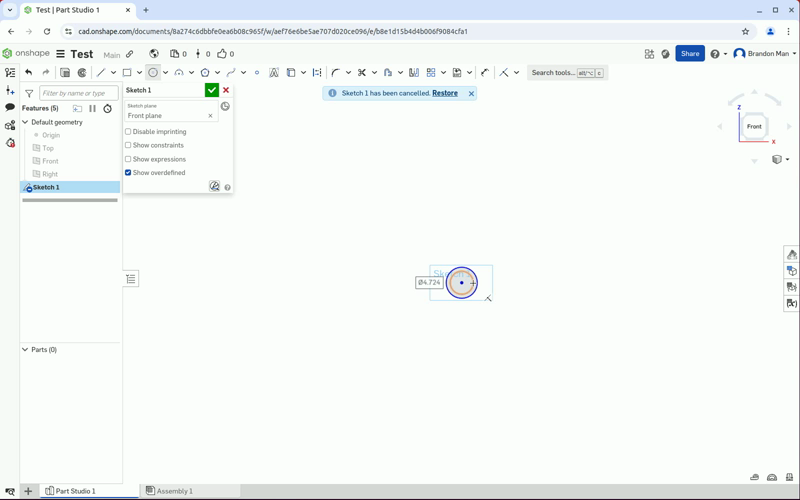
key(esc)
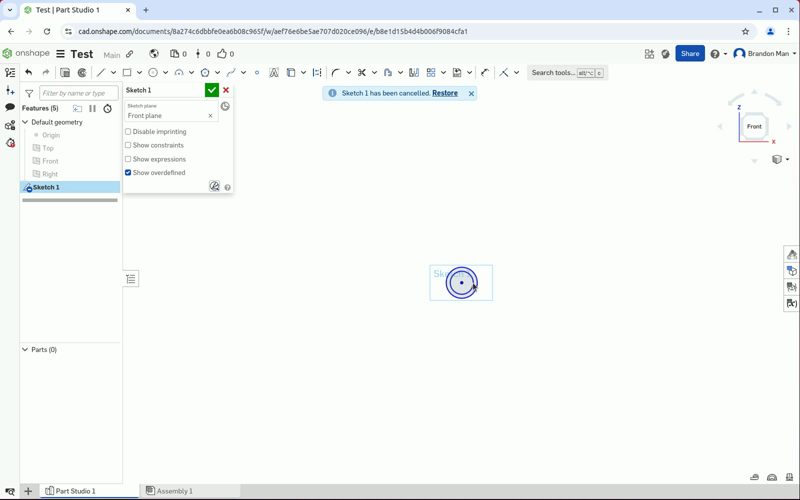
mouse_move(472, 275)
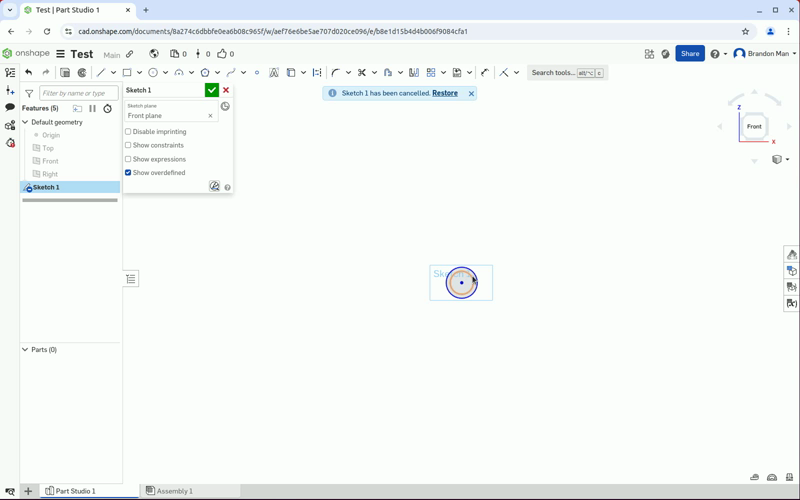
scroll(6)
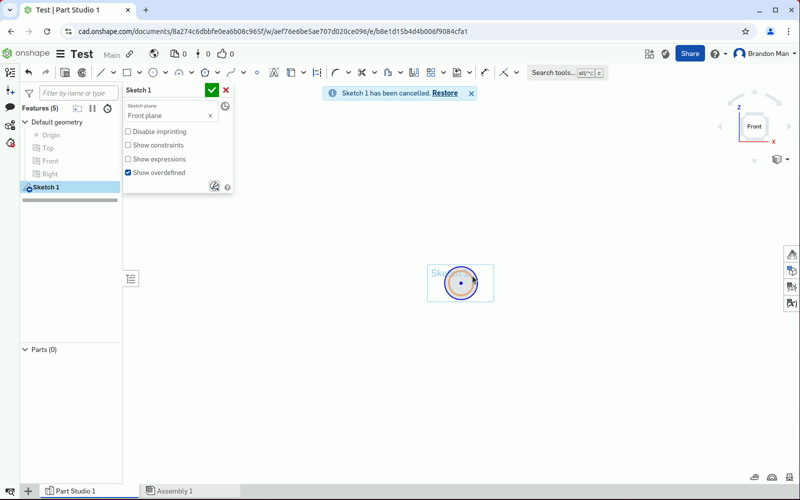
scroll(6)
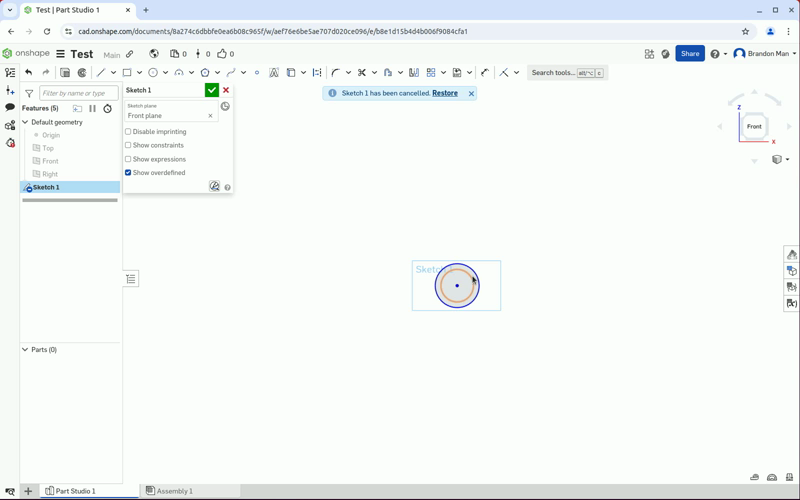
scroll(6)
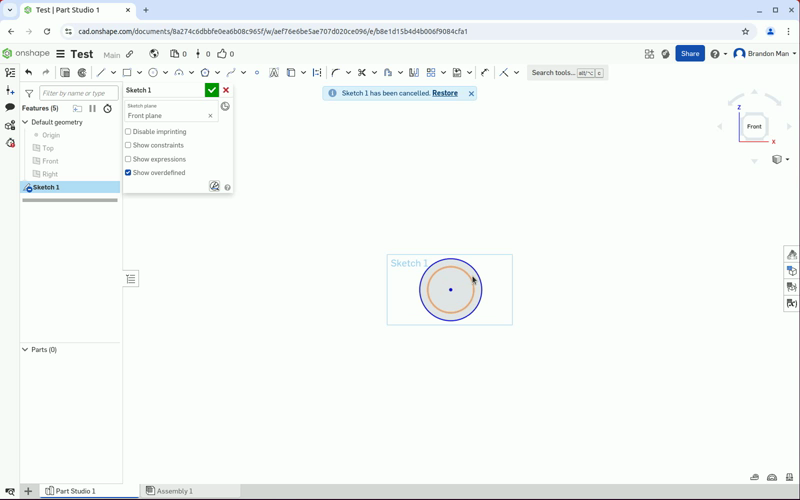
scroll(6)
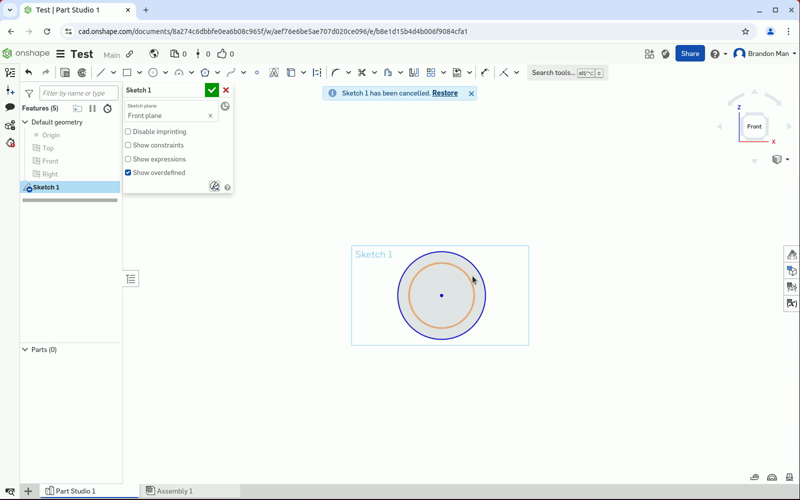
scroll(6)
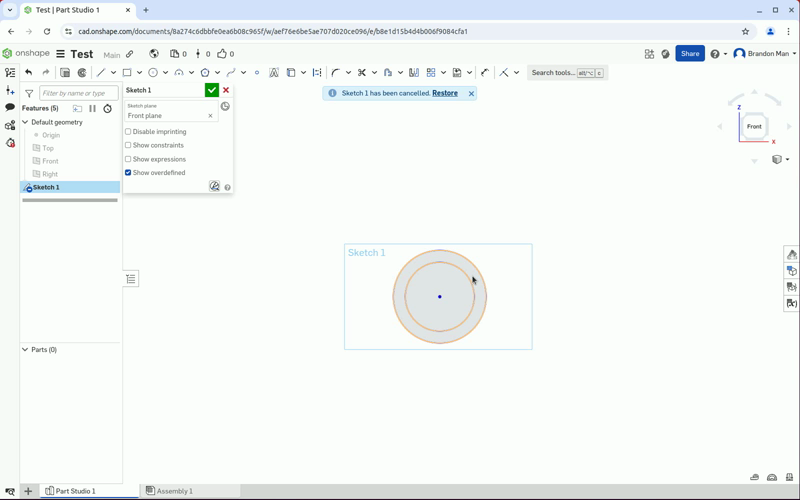
scroll(6)
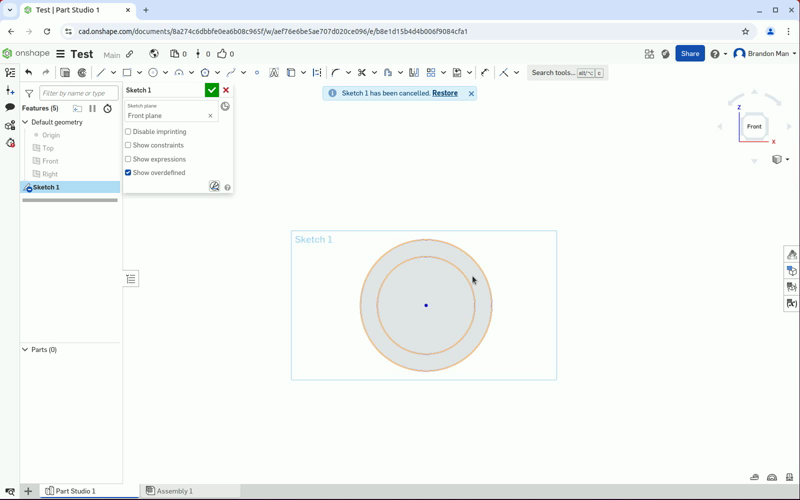
scroll(6)
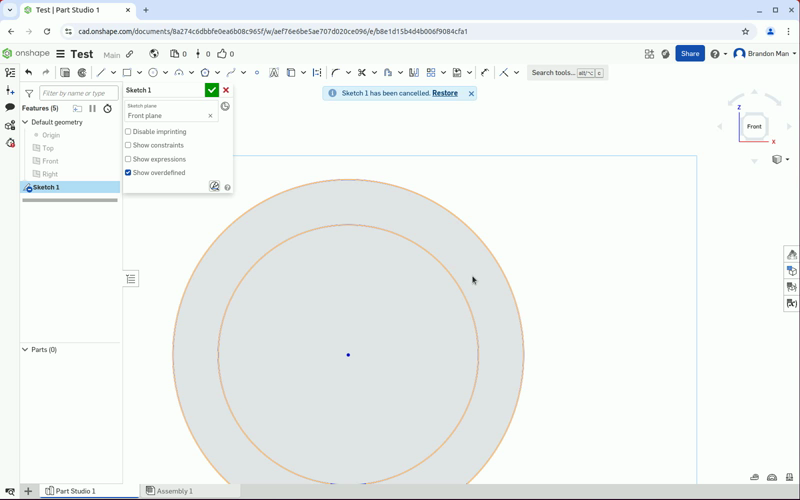
click(472, 275)
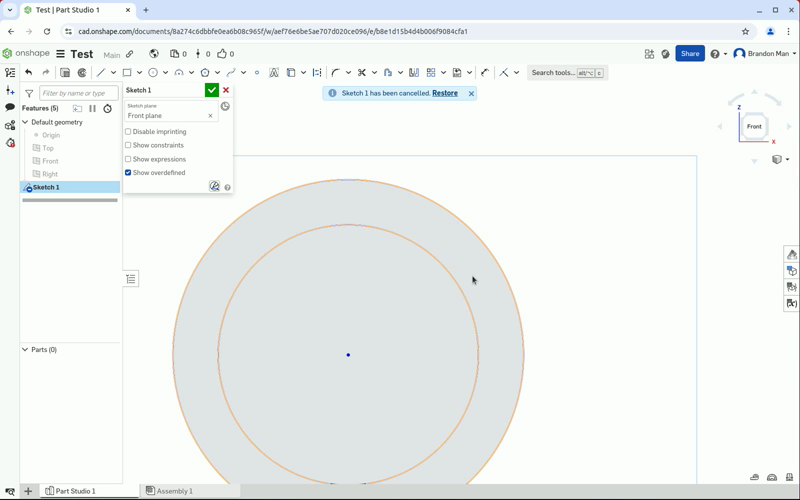
scroll(-6)
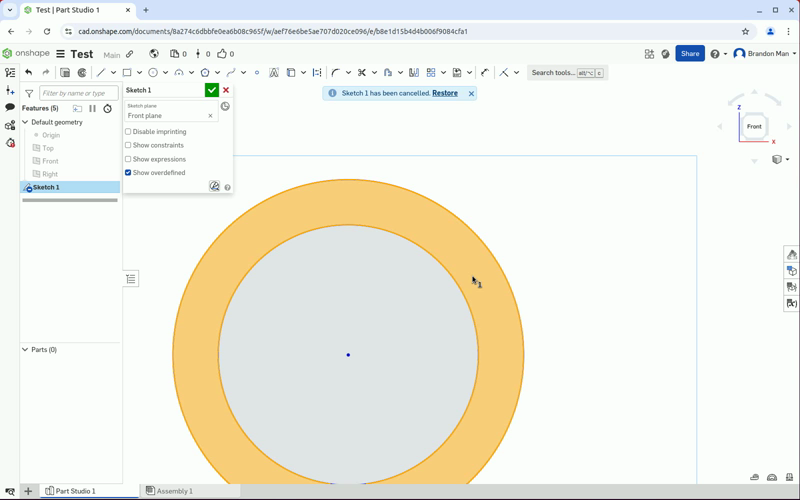
scroll(-6)
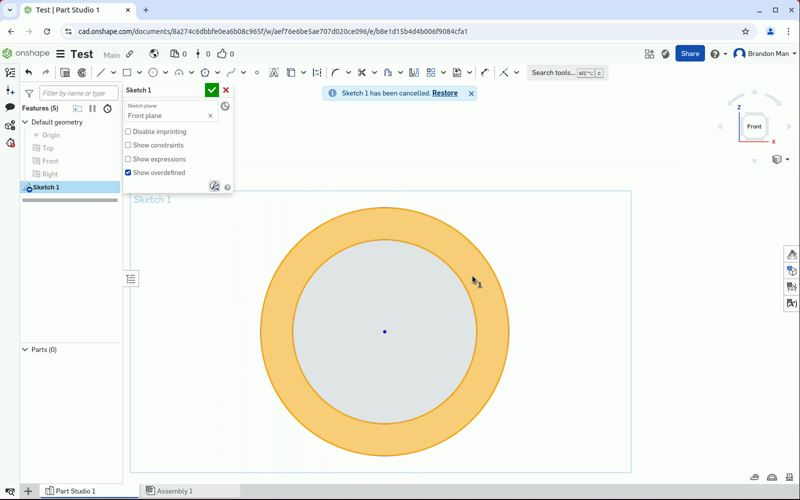
scroll(-6)
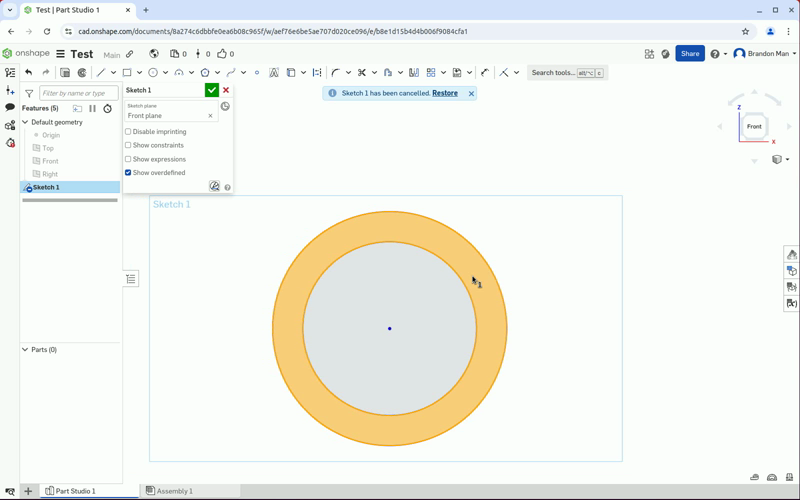
scroll(-6)
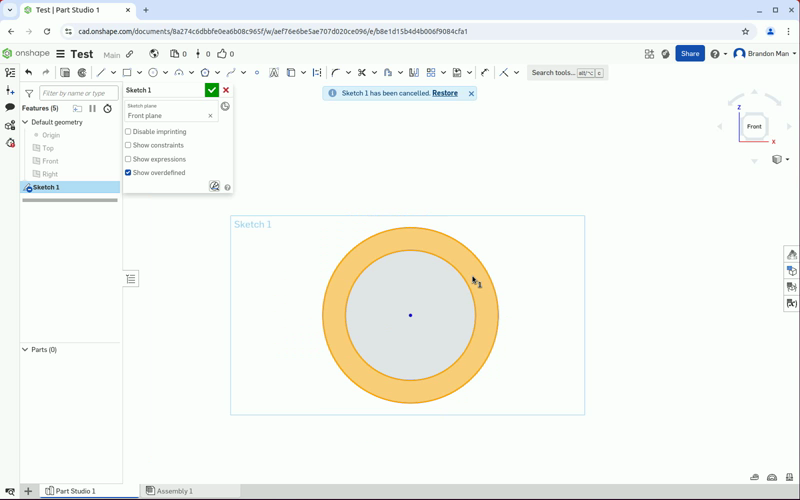
scroll(-6)
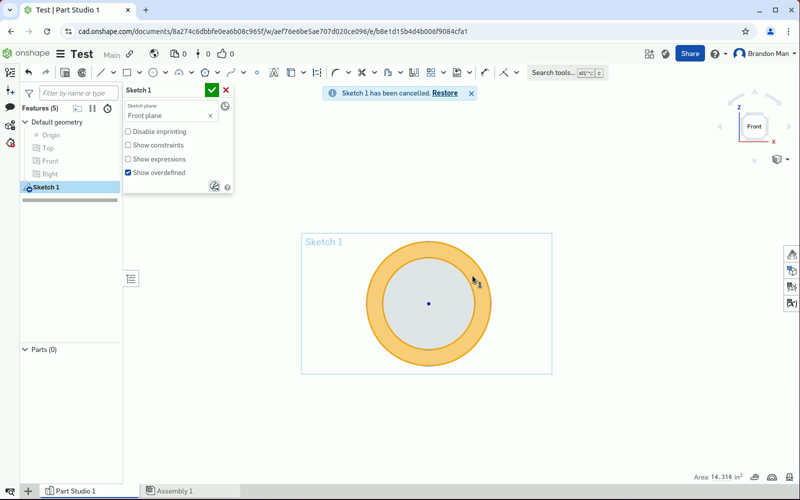
scroll(-6)
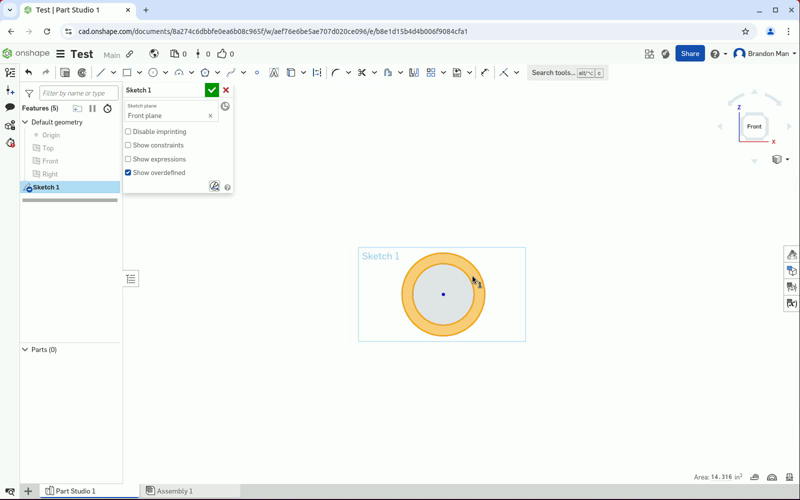
scroll(-6)
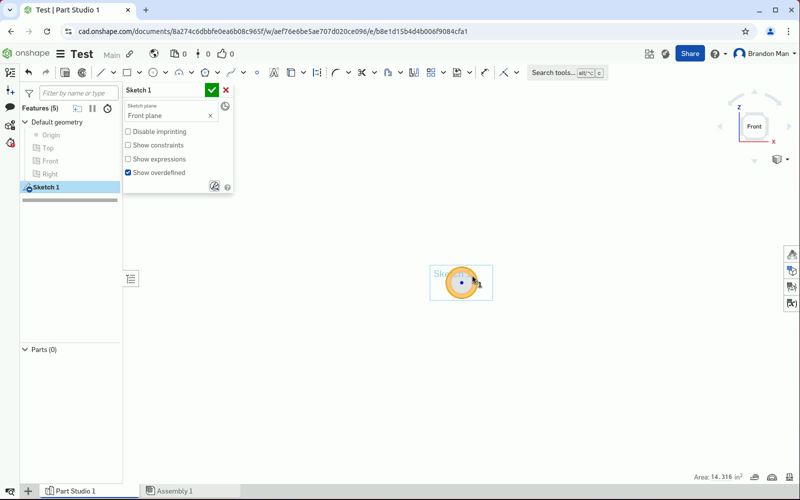
mouse_move(73, 352)
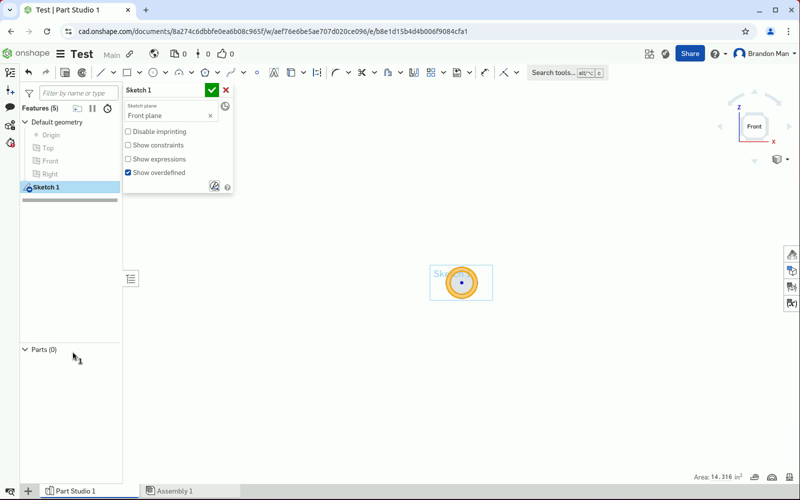
key(shift+y)
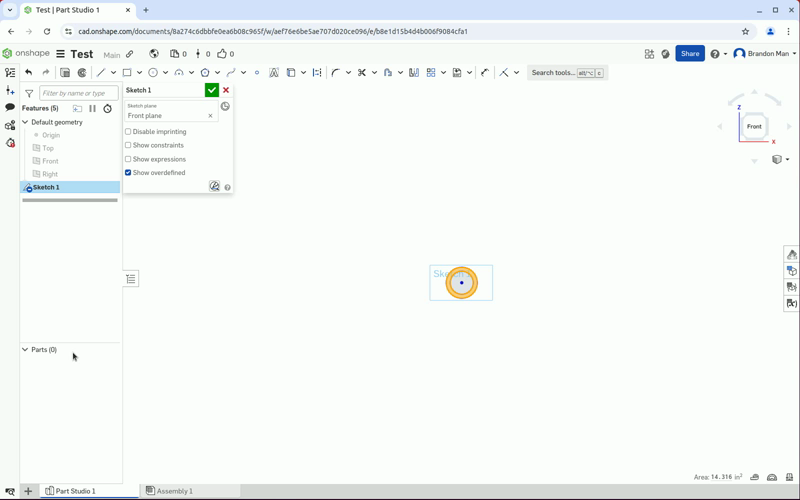
key(shift+e)
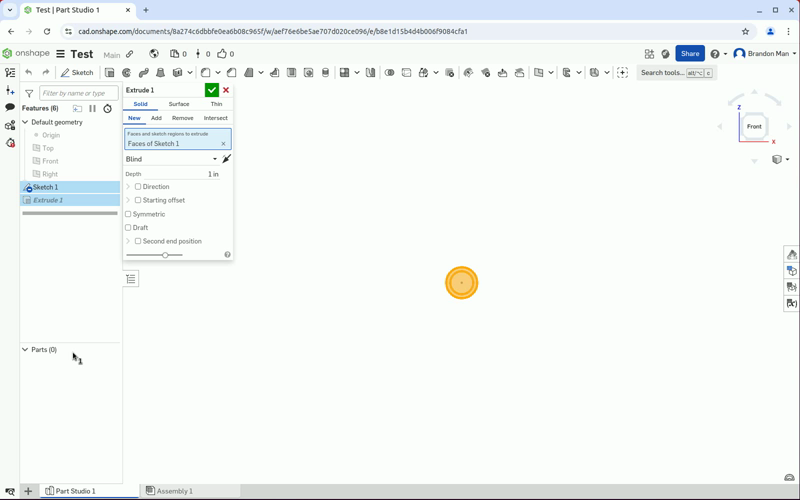
mouse_move(143, 106)
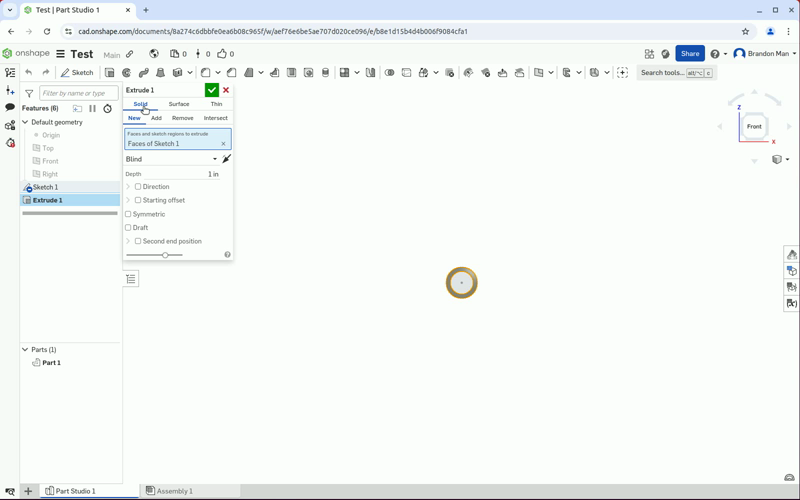
click(143, 106)
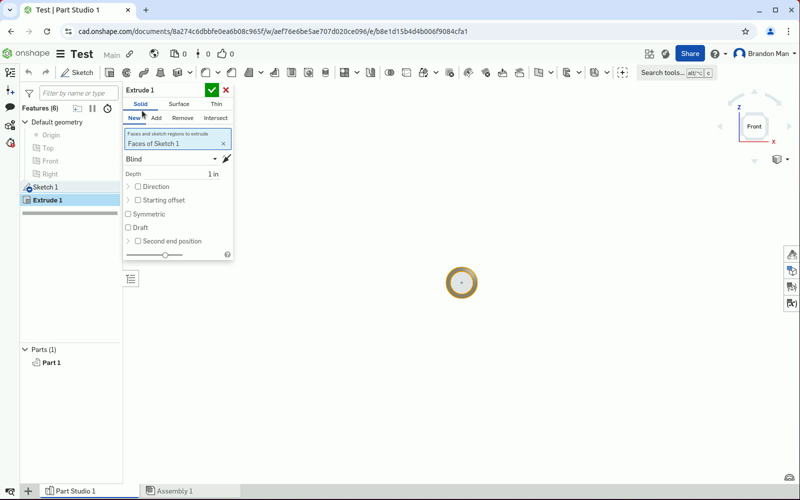
mouse_move(137, 120)
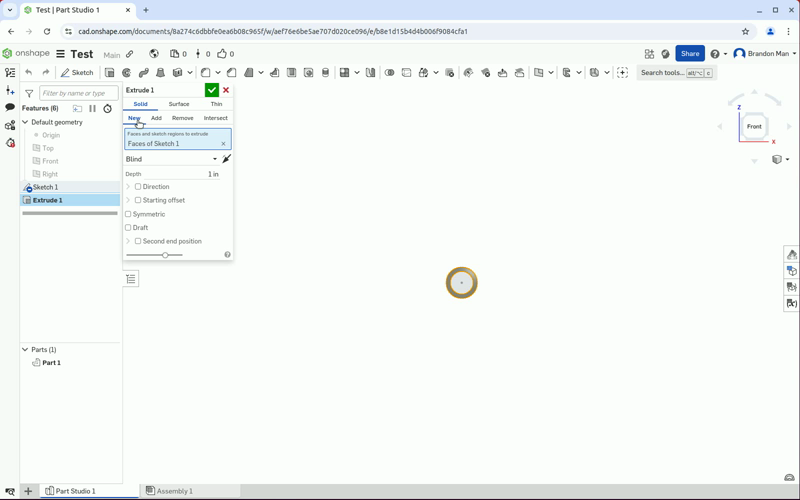
click(137, 120)
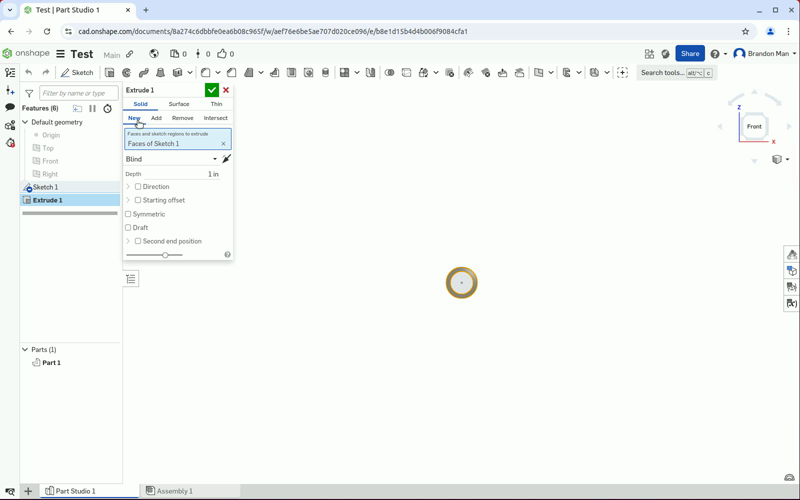
key(tab, 4)
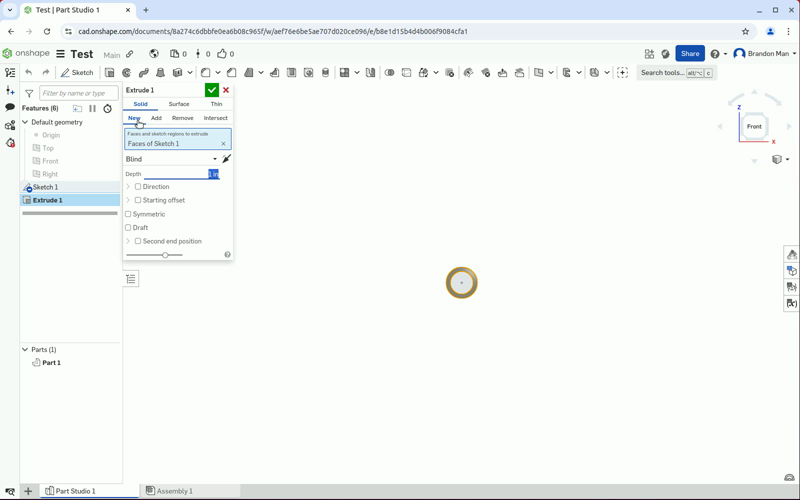
text(3.852)
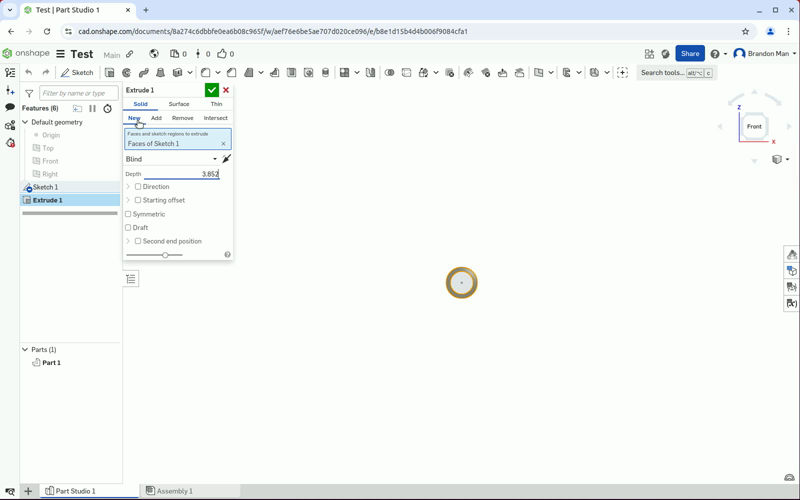
key(tab, 3)
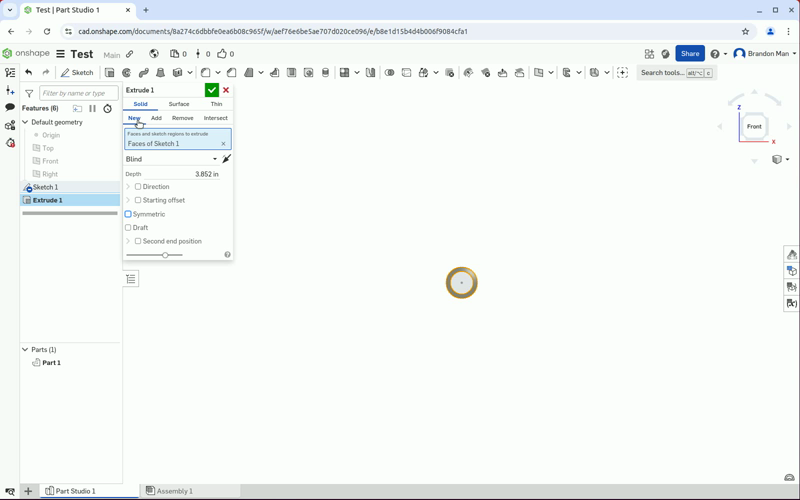
key(space)
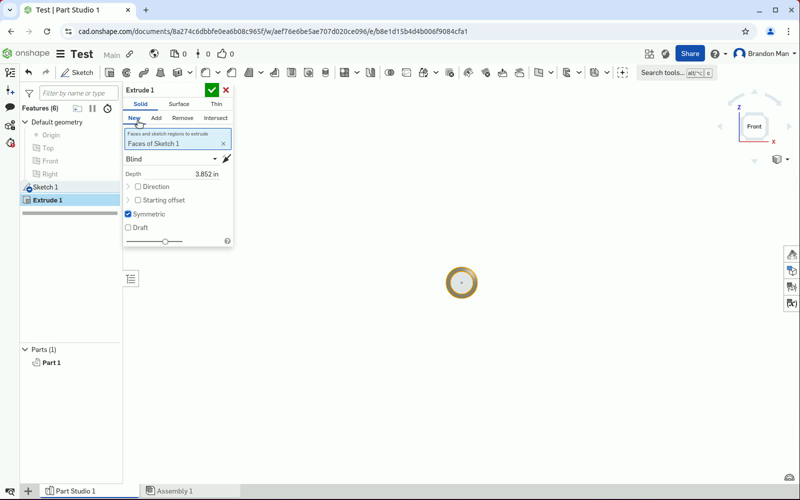
key(enter)
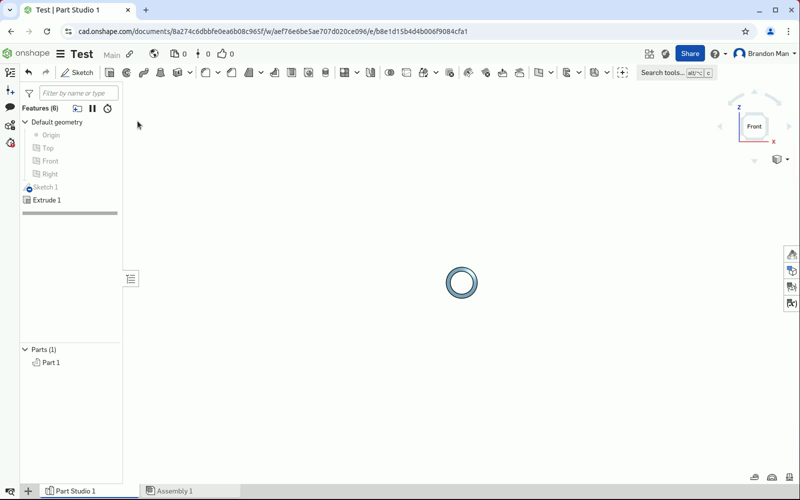
key(shift+h)
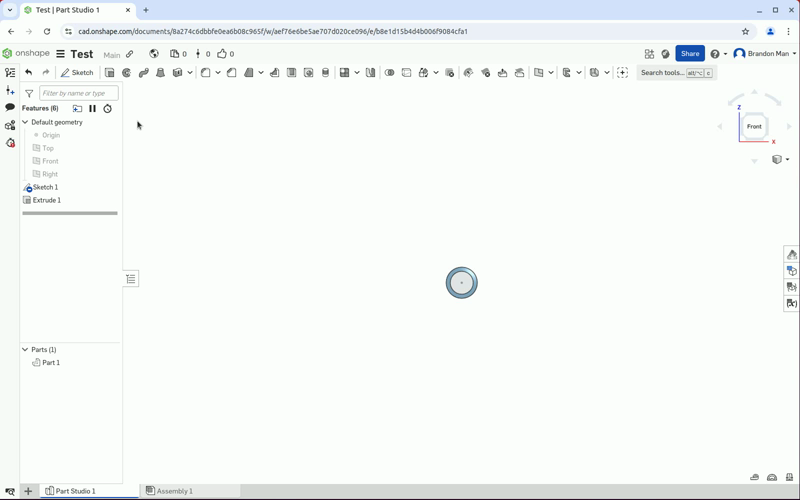
key(shift+h)
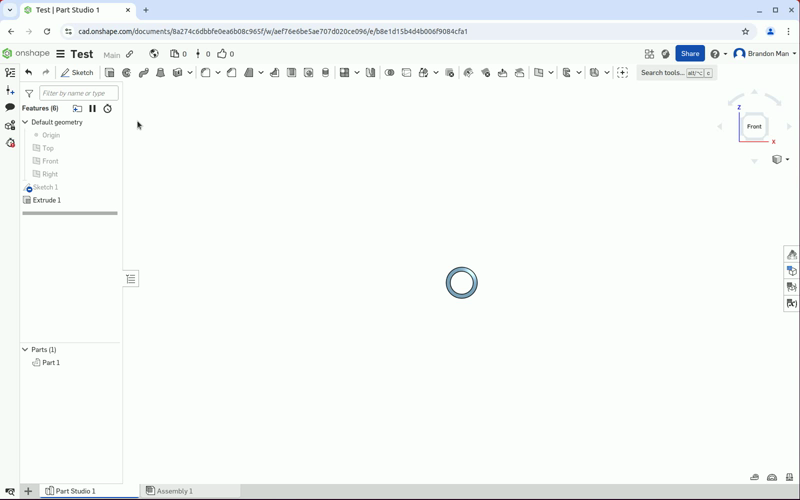
mouse_move(73, 189)
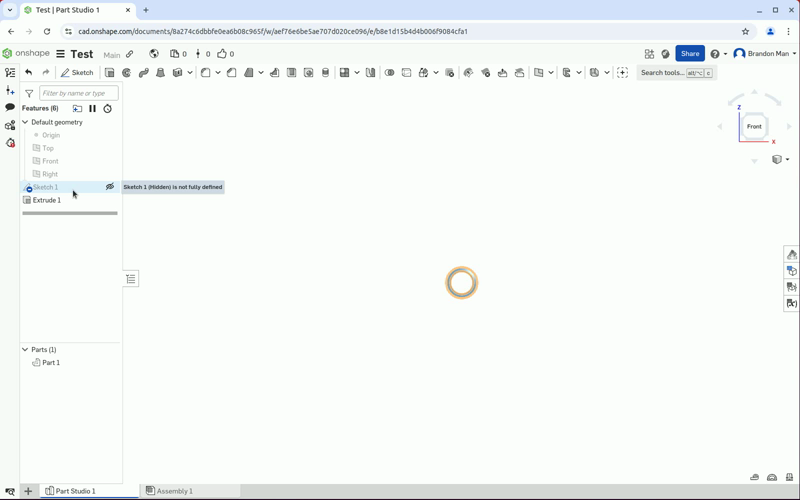
click(73, 189)
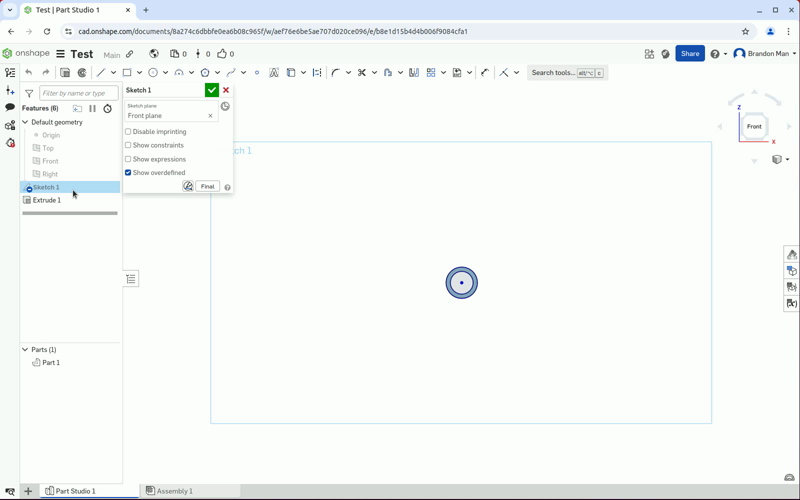
mouse_move(229, 92)
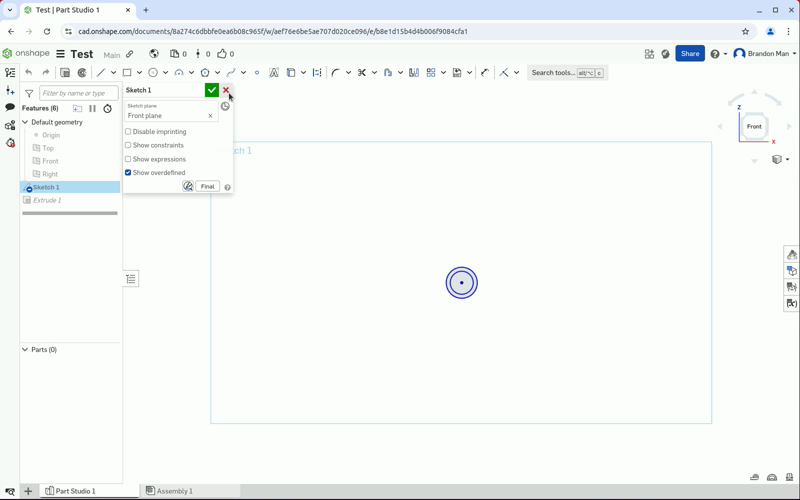
click(229, 92)
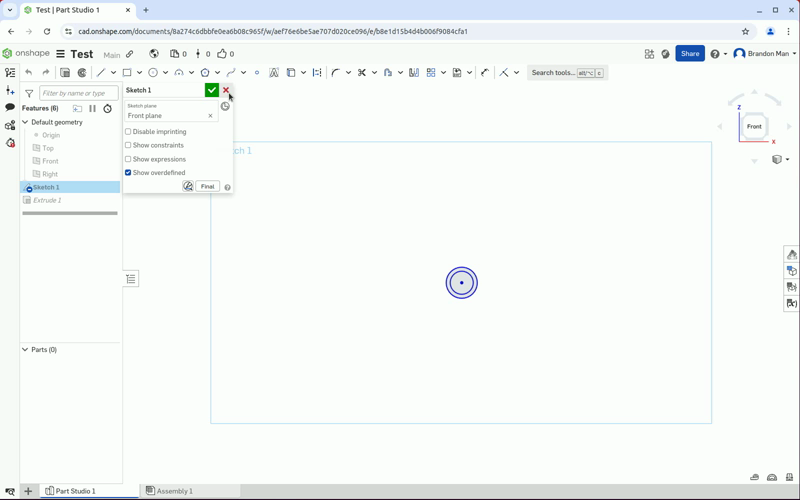
key(shift+s)
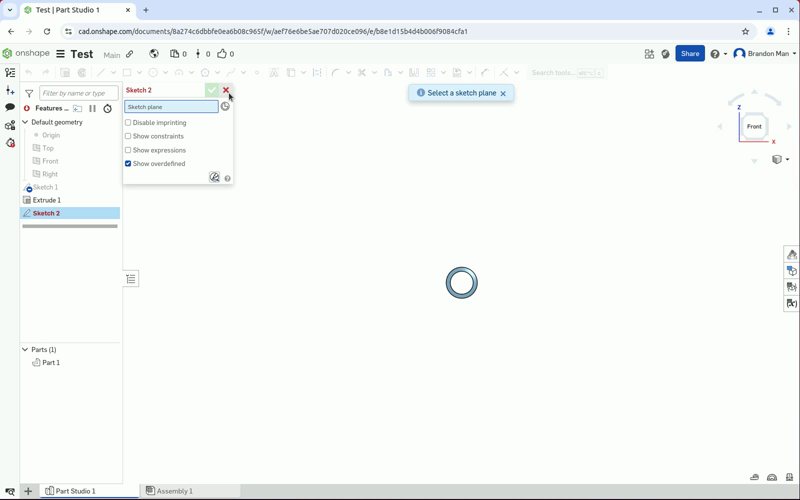
mouse_move(73, 163)
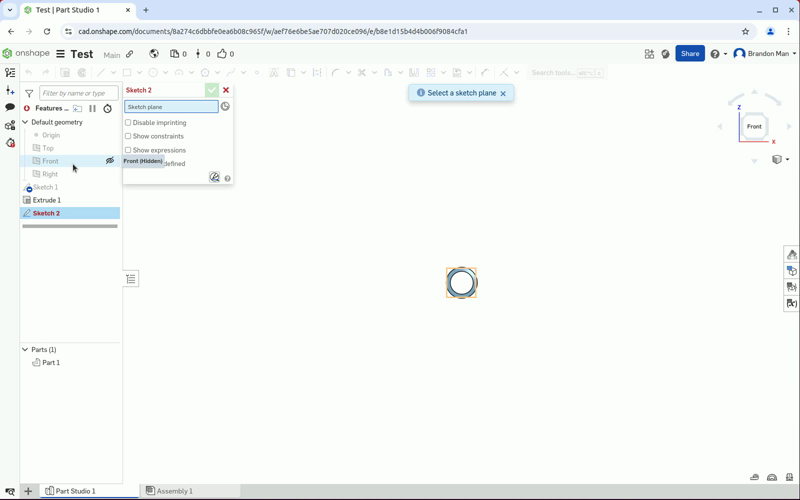
click(73, 163)
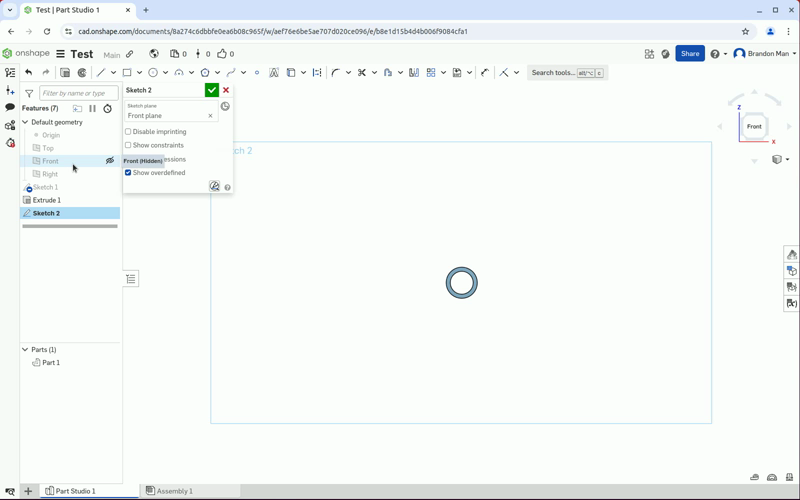
mouse_move(73, 352)
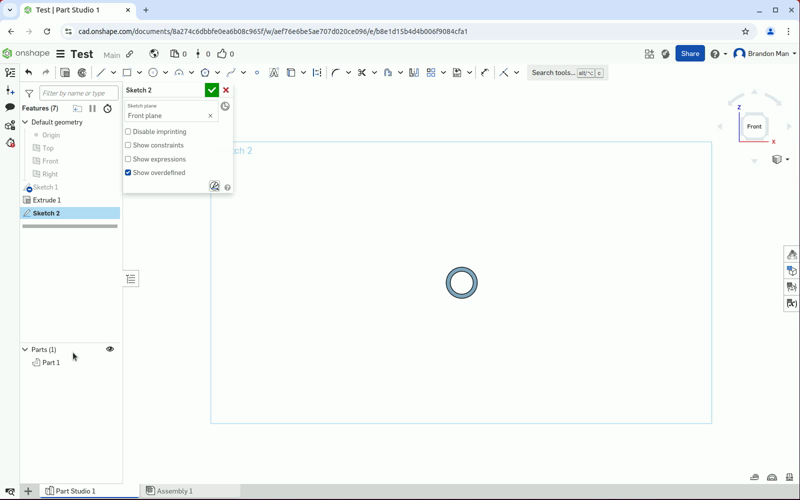
key(y)
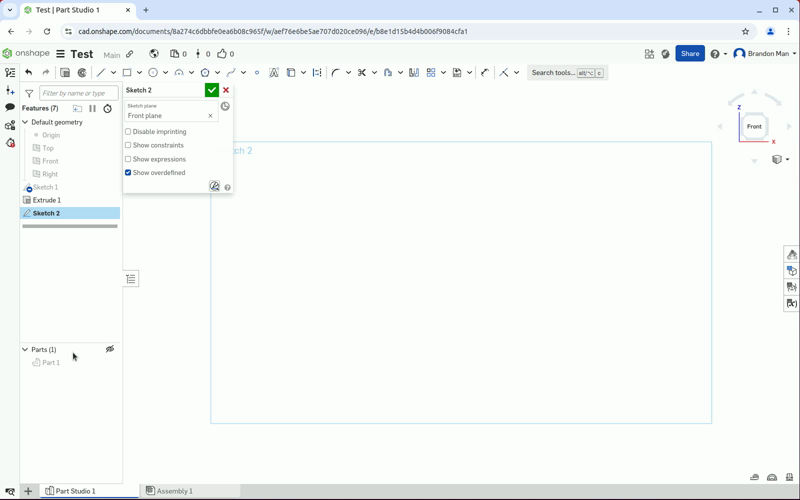
key(c)
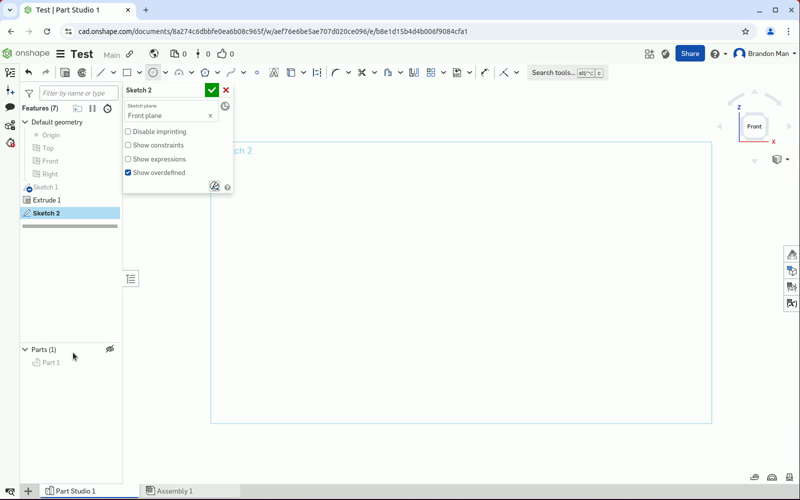
key_down(shift)
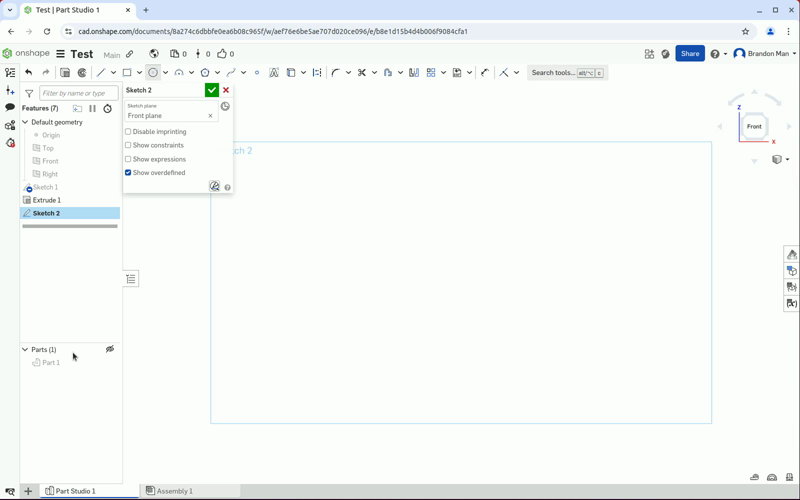
mouse_move(561, 282)
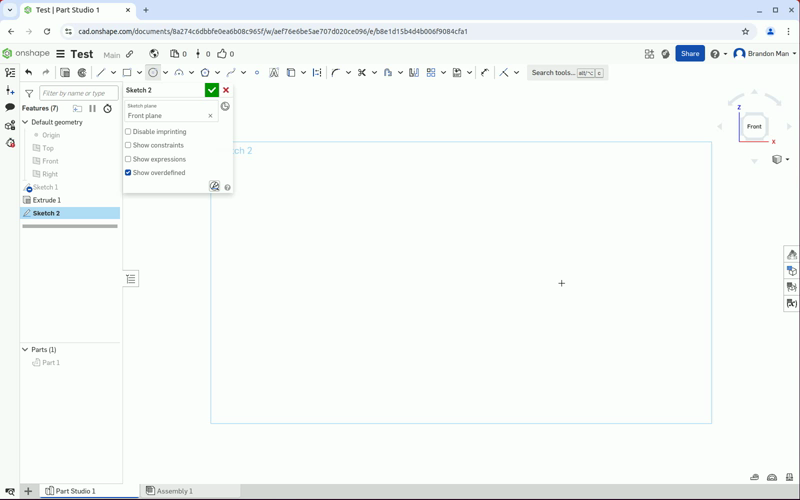
click(561, 282)
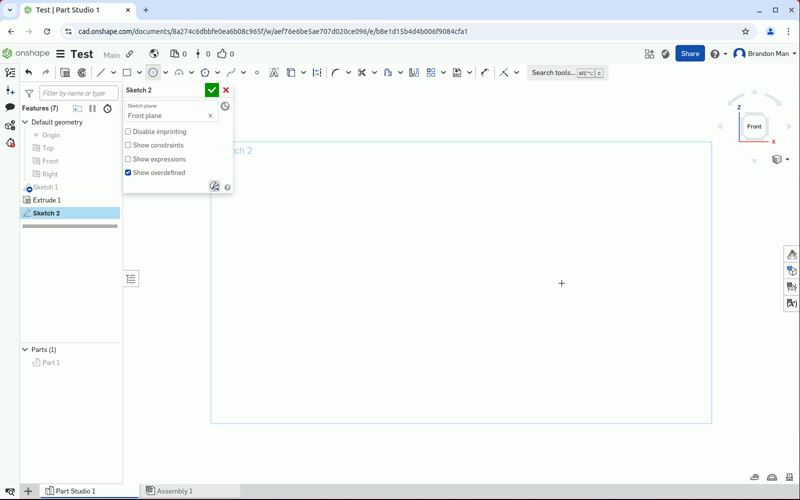
key_up(shift)
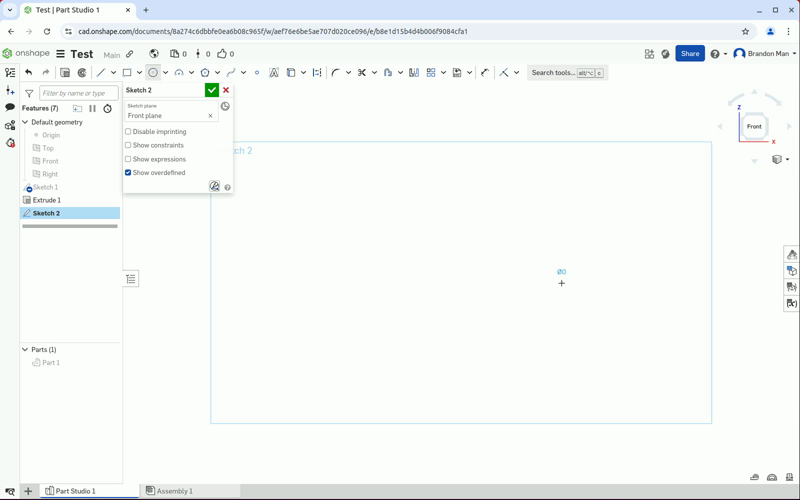
mouse_move(574, 282)
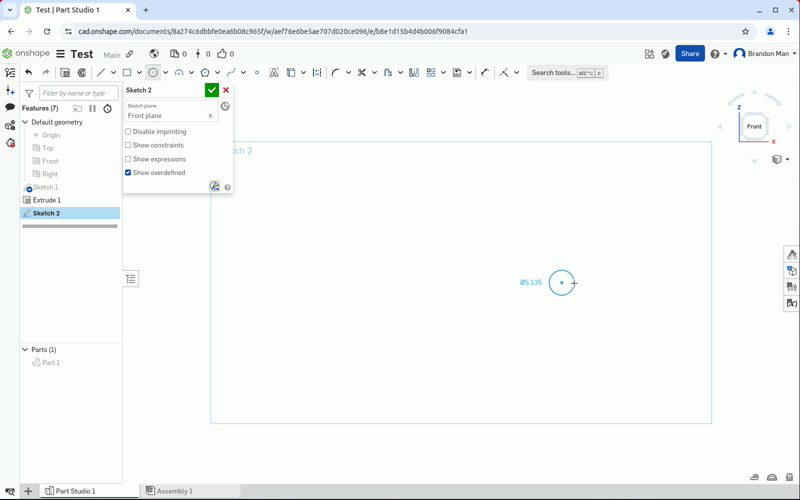
click(574, 282)
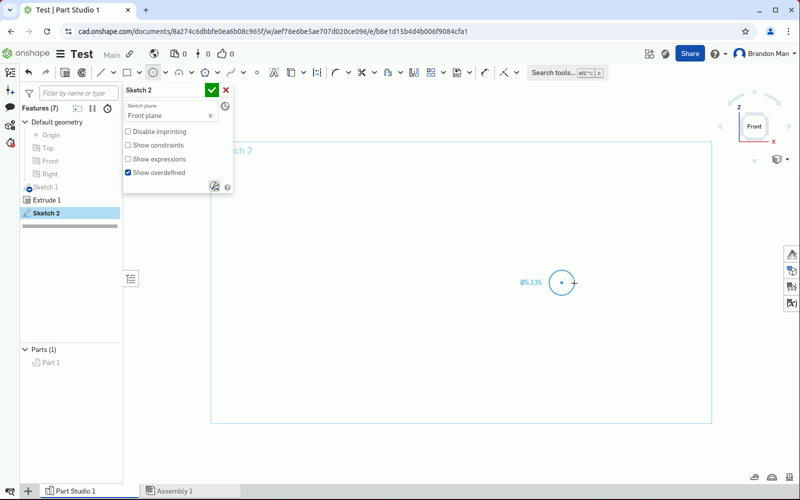
key(esc)
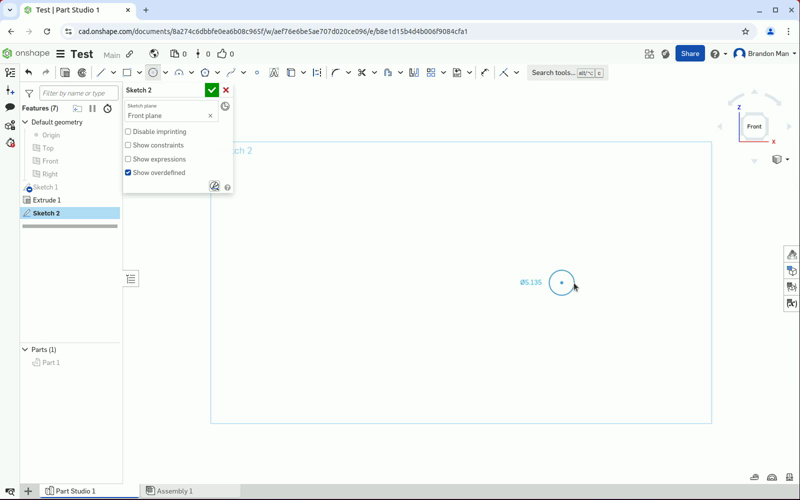
key(c)
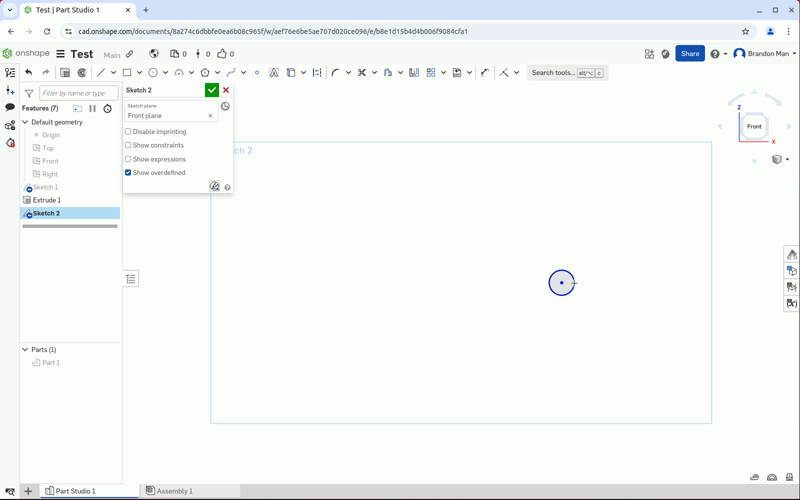
key_down(shift)
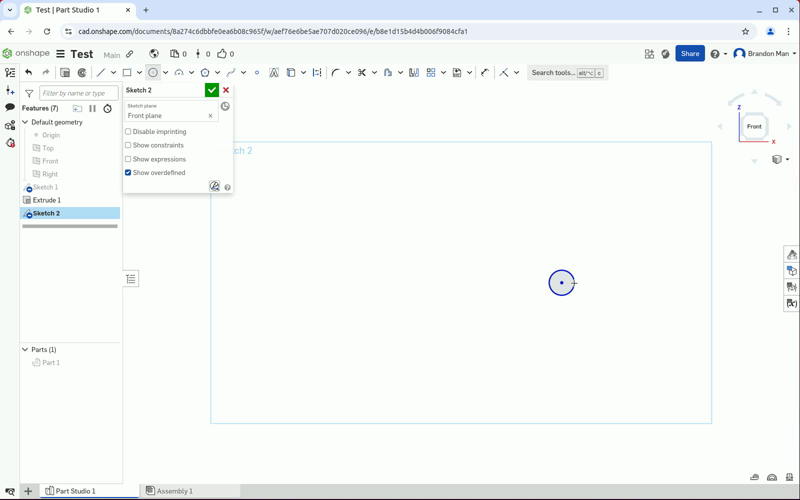
mouse_move(561, 282)
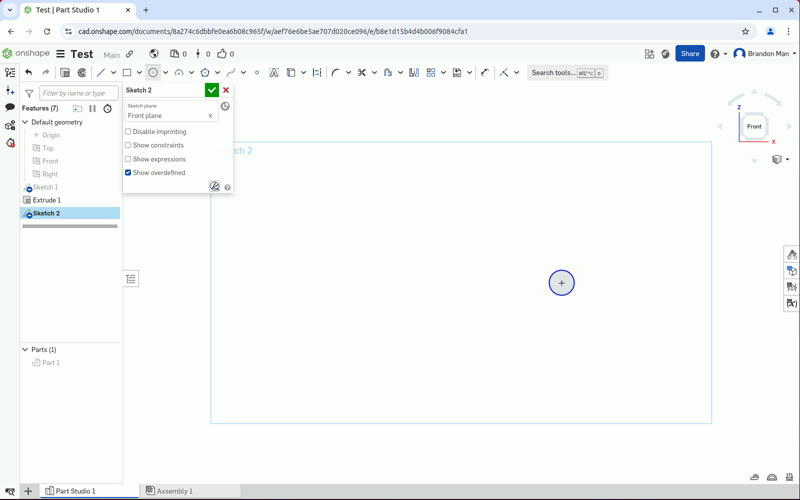
click(561, 282)
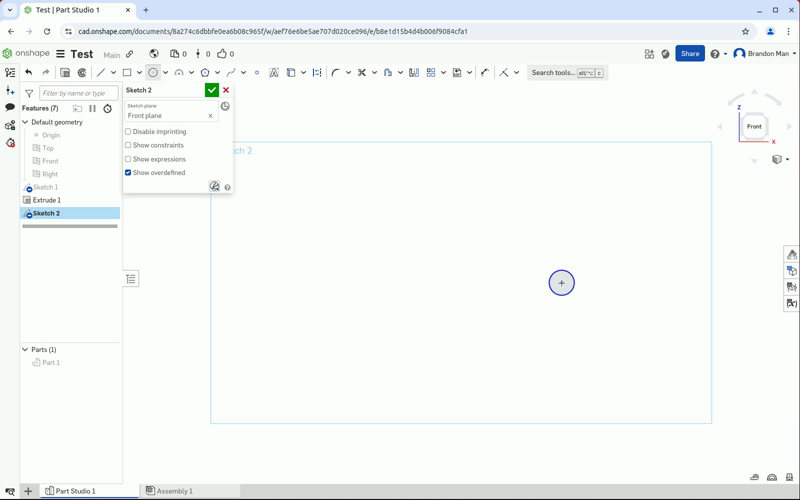
key_up(shift)
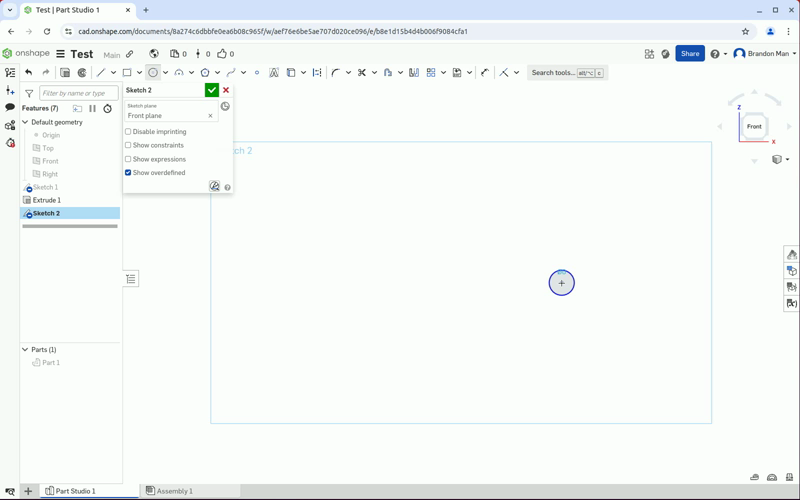
mouse_move(571, 282)
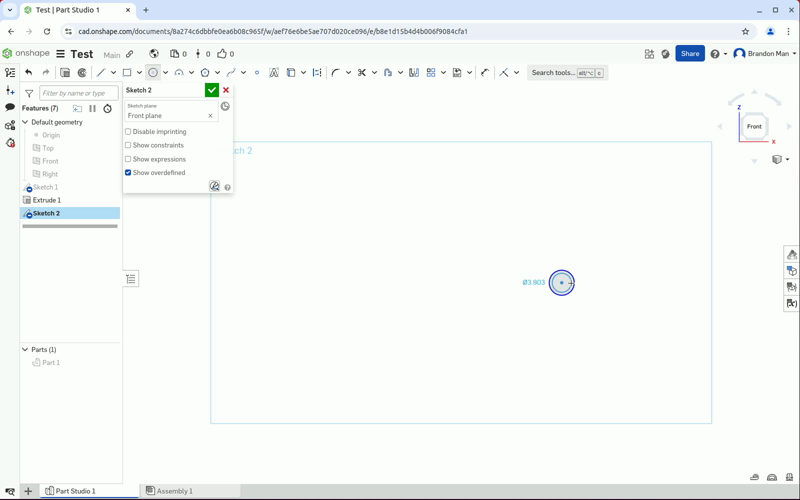
scroll(6)
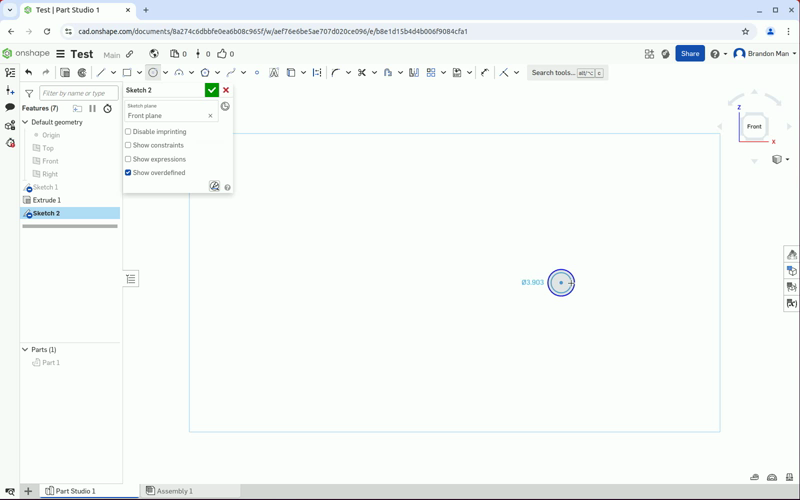
scroll(6)
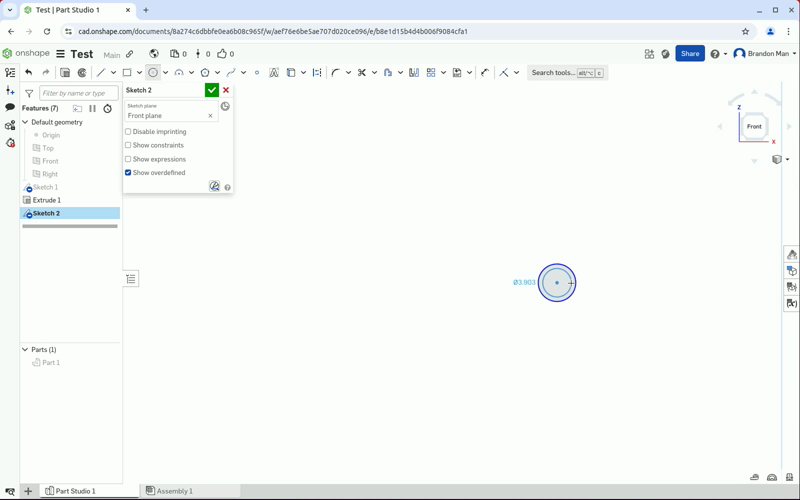
scroll(6)
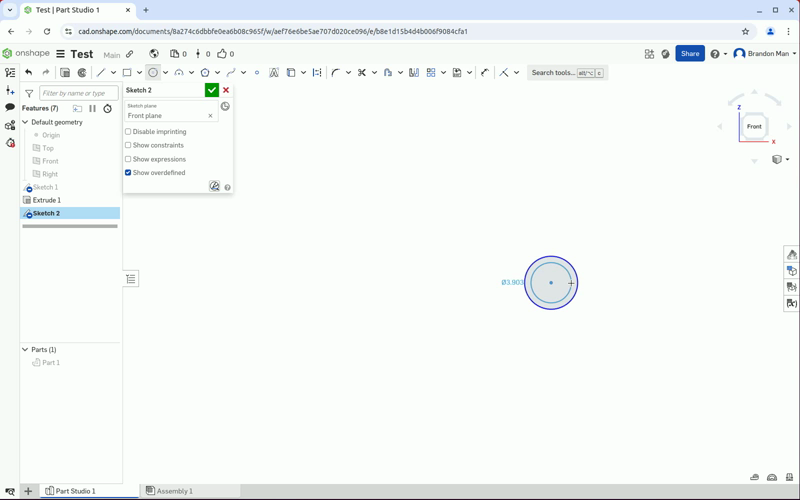
scroll(6)
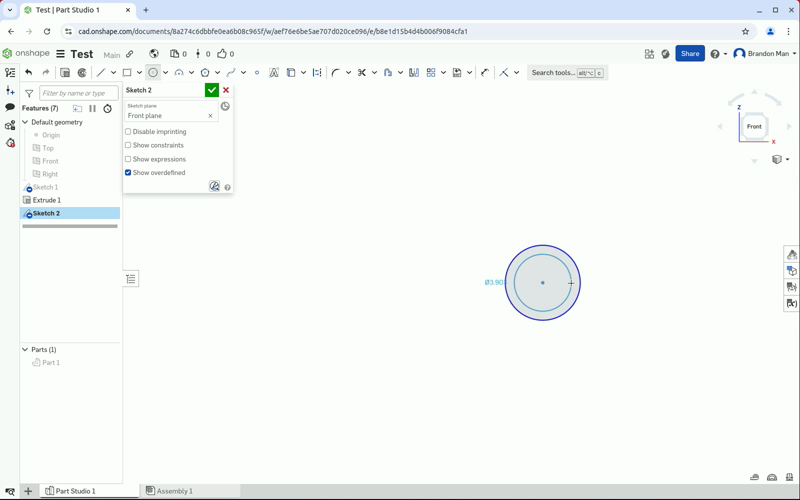
scroll(6)
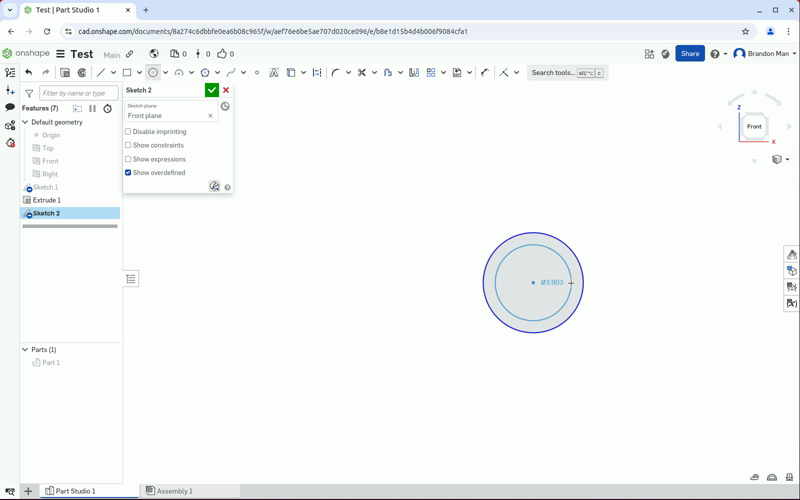
scroll(6)
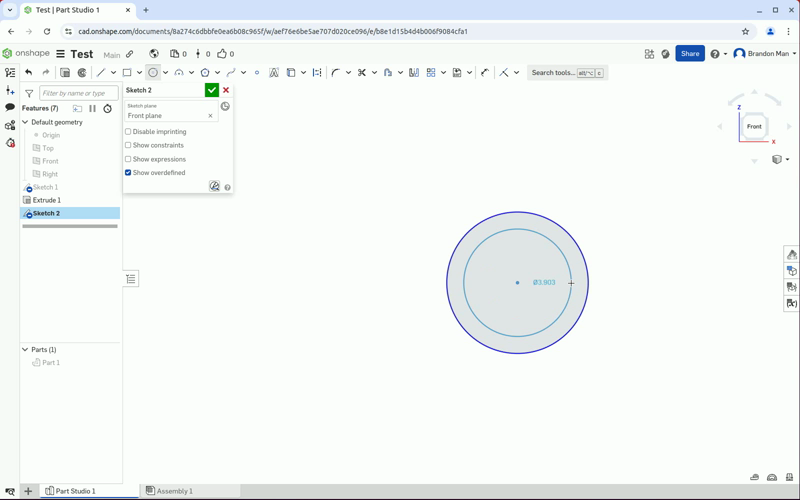
scroll(6)
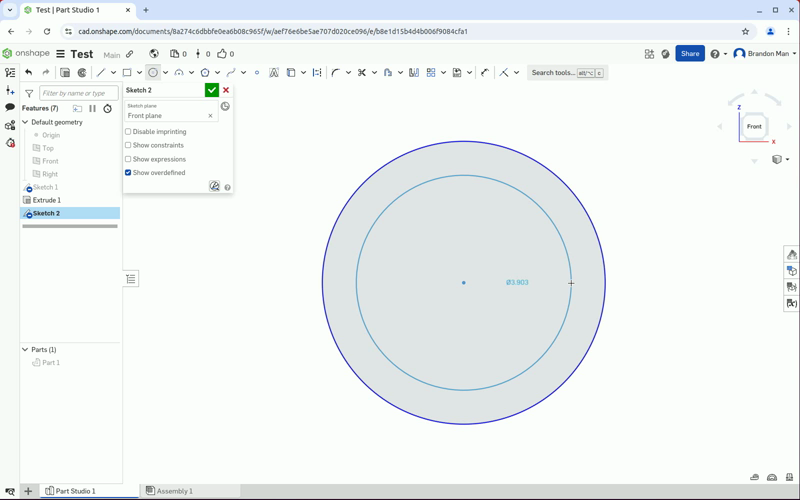
click(571, 282)
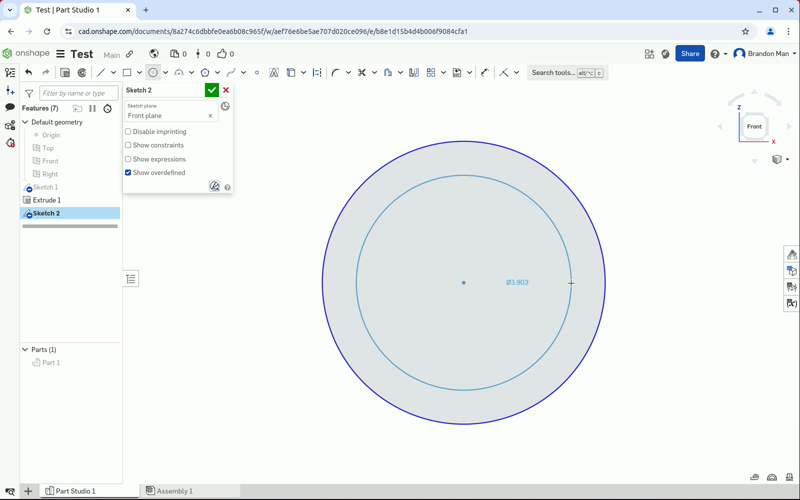
scroll(-6)
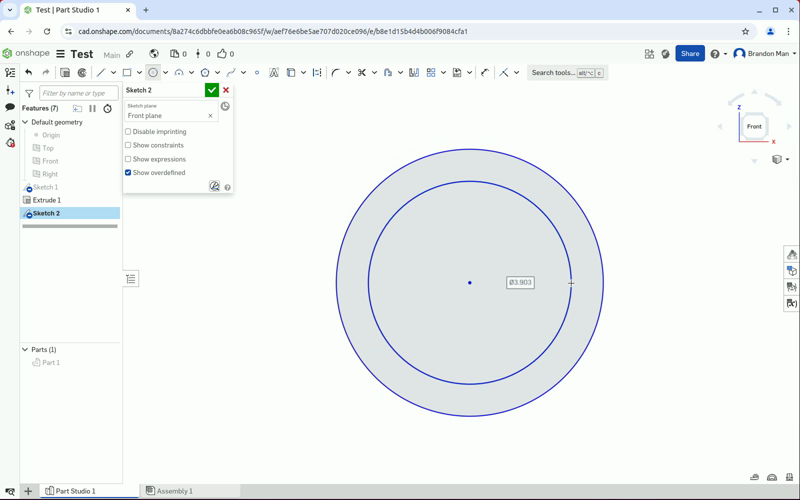
scroll(-6)
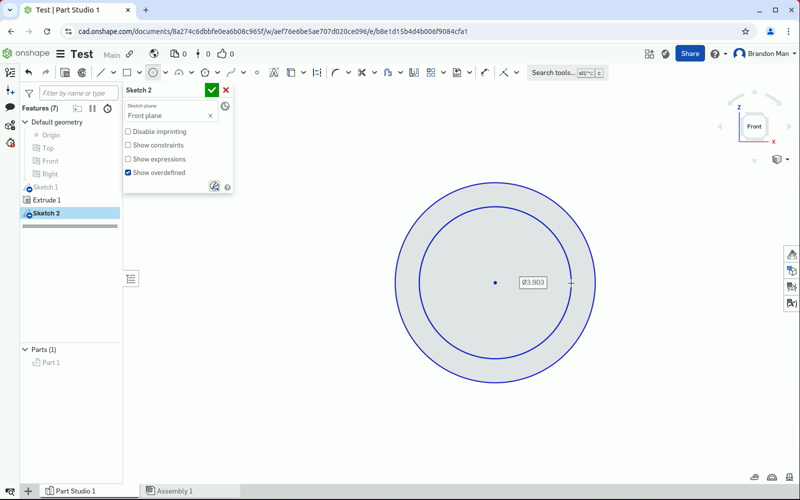
scroll(-6)
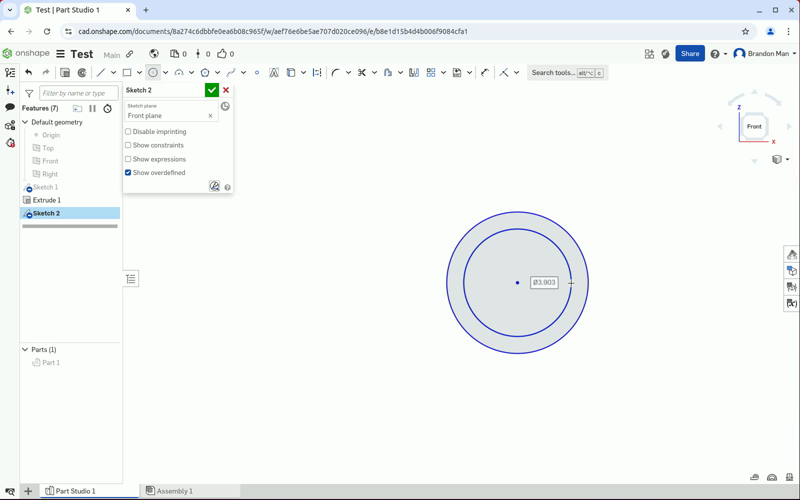
scroll(-6)
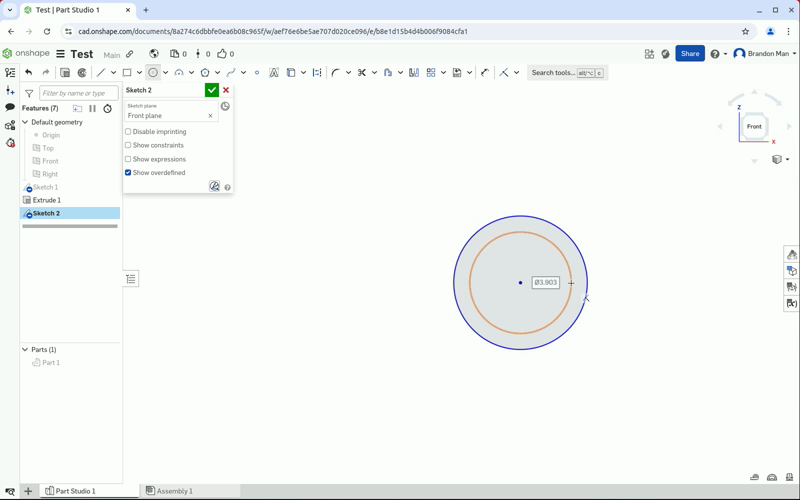
scroll(-6)
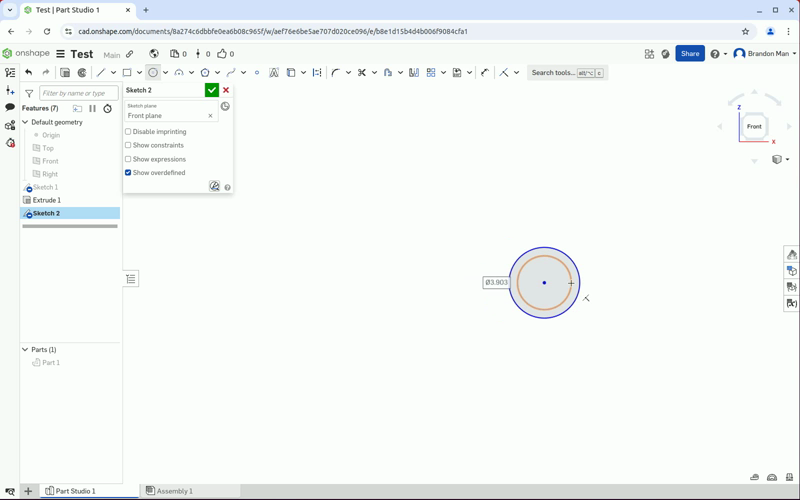
scroll(-6)
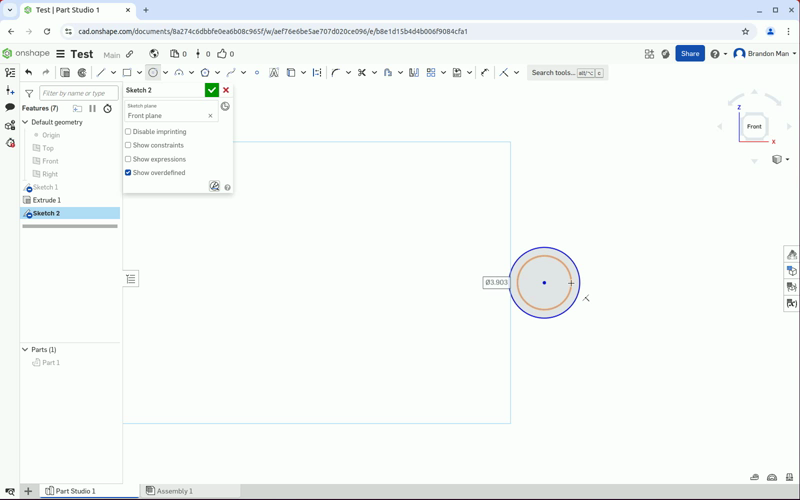
scroll(-6)
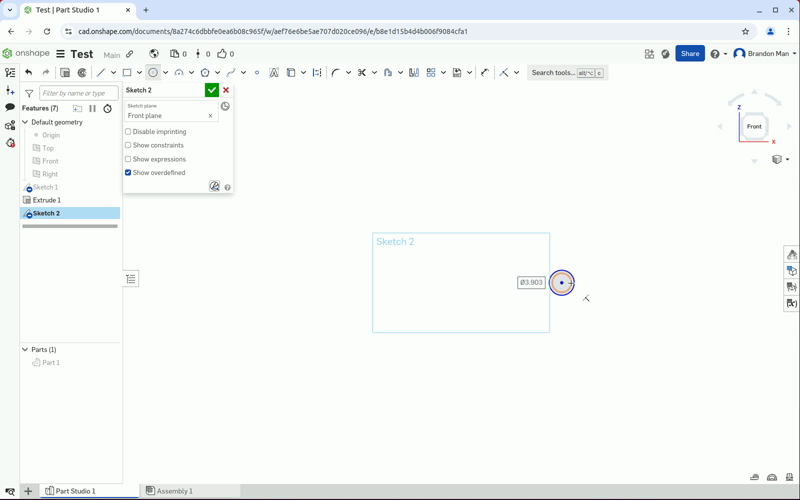
key(esc)
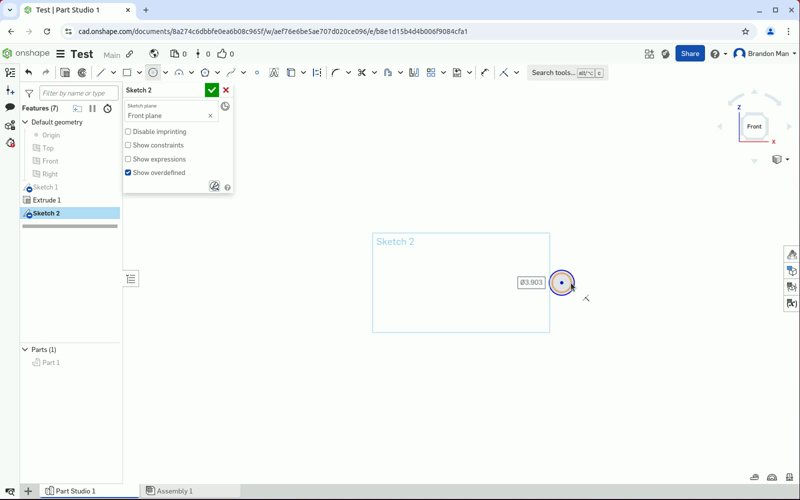
mouse_move(557, 271)
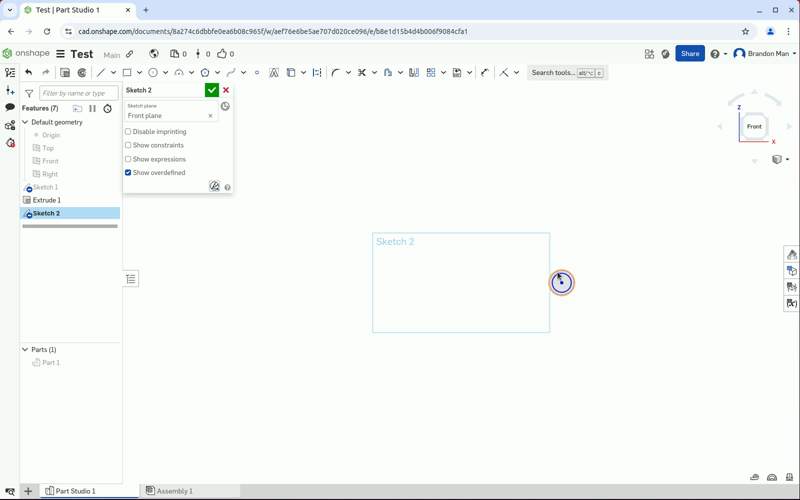
scroll(6)
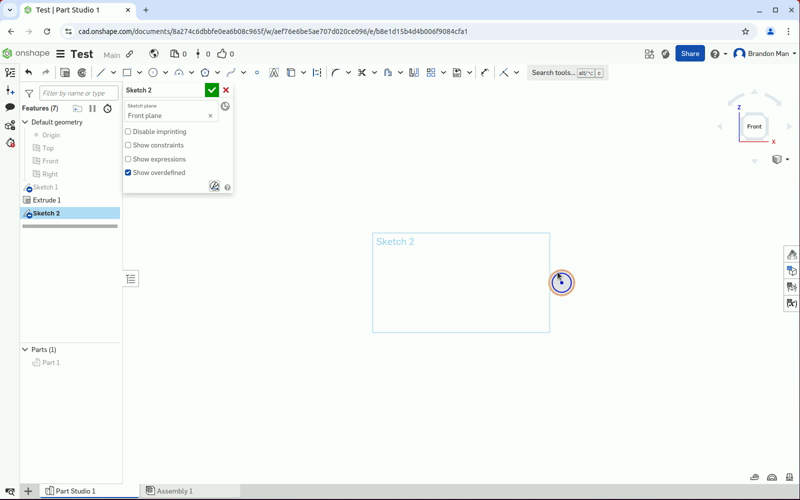
scroll(6)
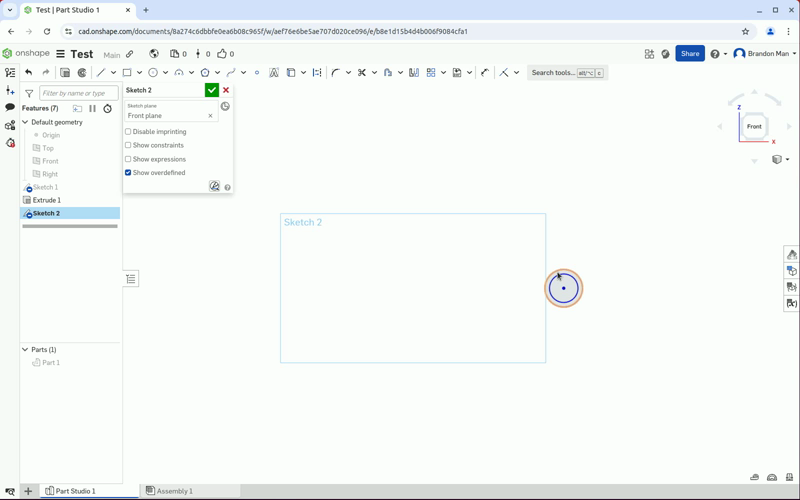
scroll(6)
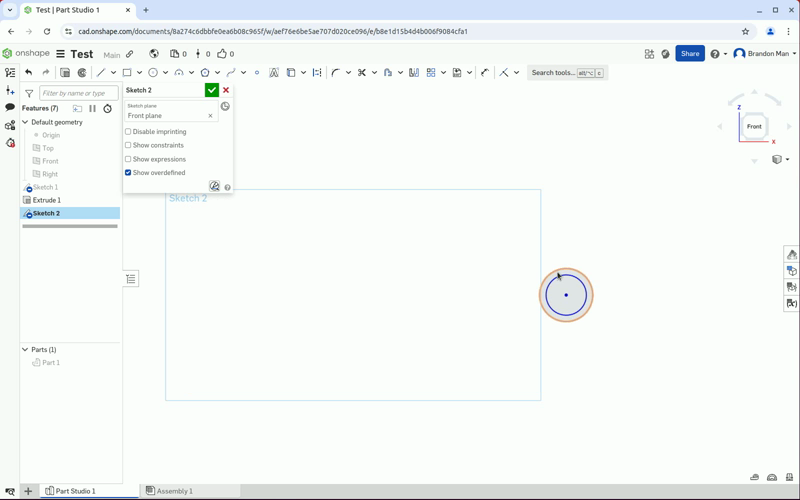
scroll(6)
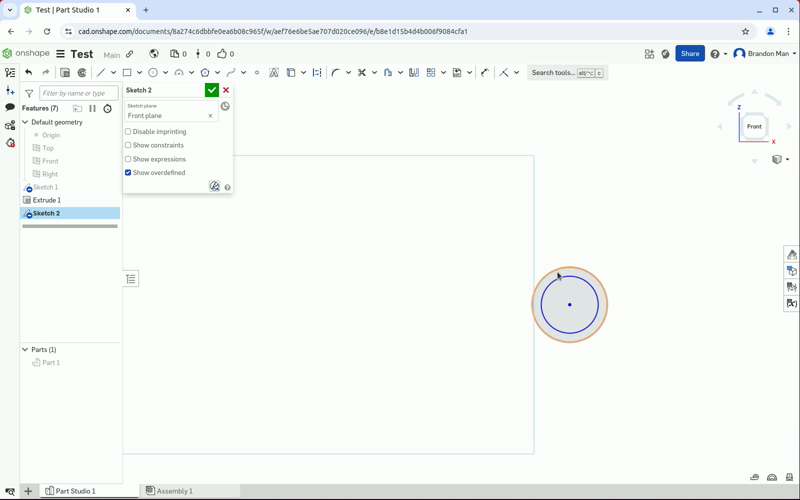
scroll(6)
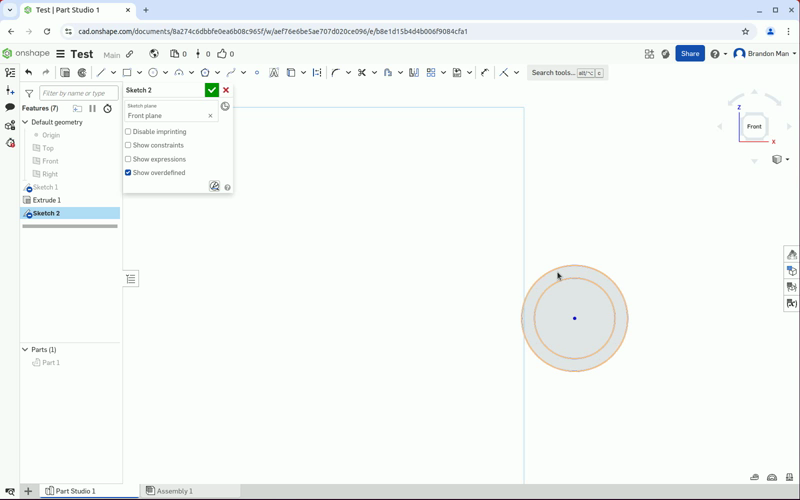
scroll(6)
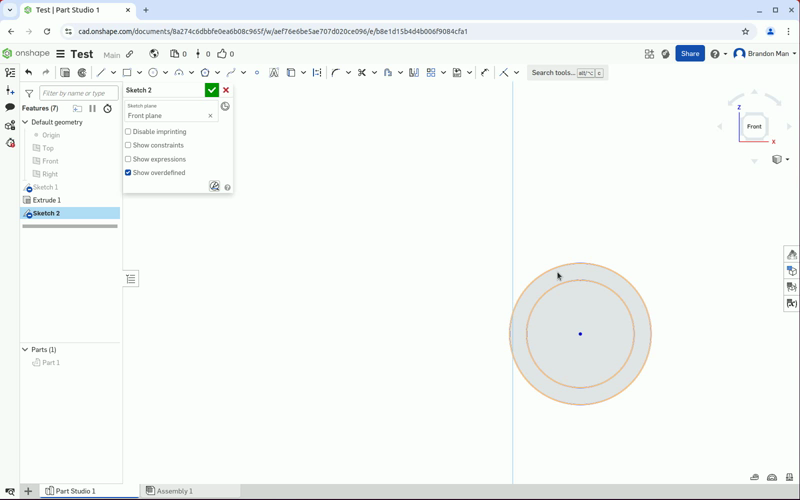
scroll(6)
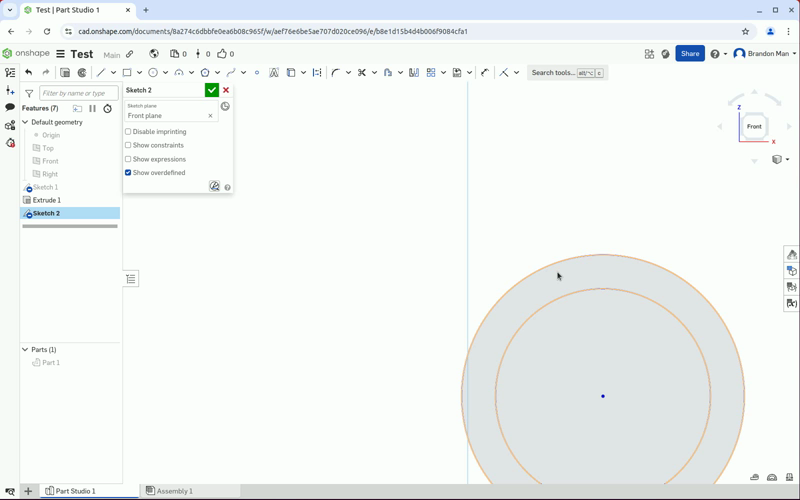
click(557, 271)
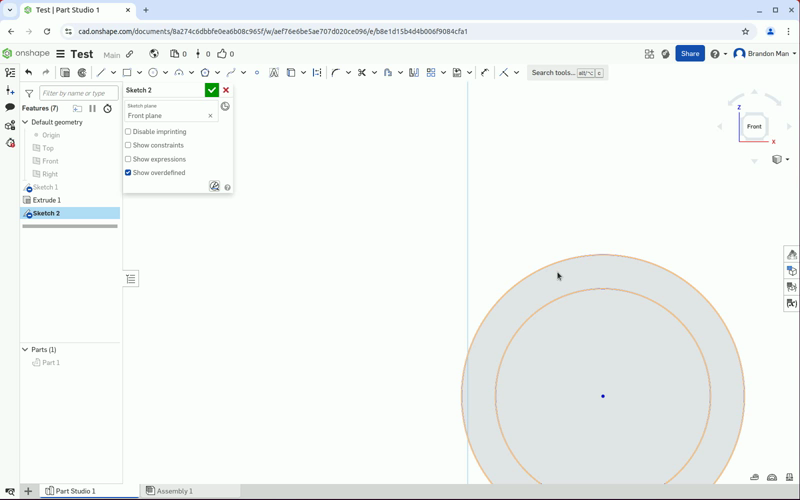
scroll(-6)
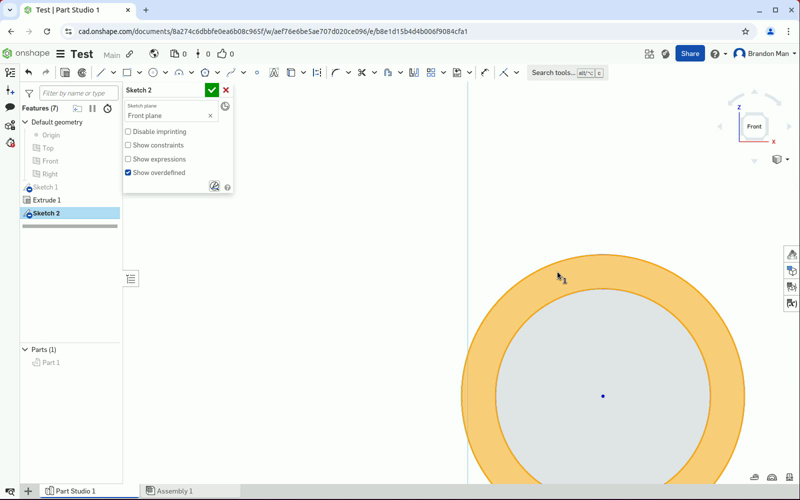
scroll(-6)
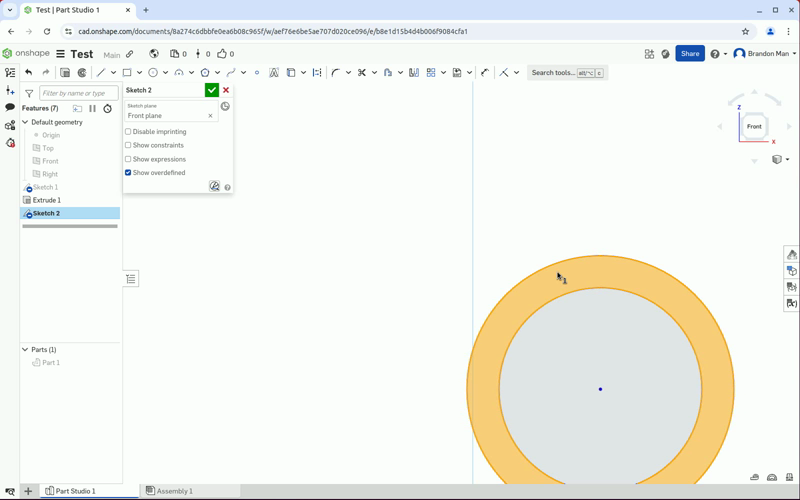
scroll(-6)
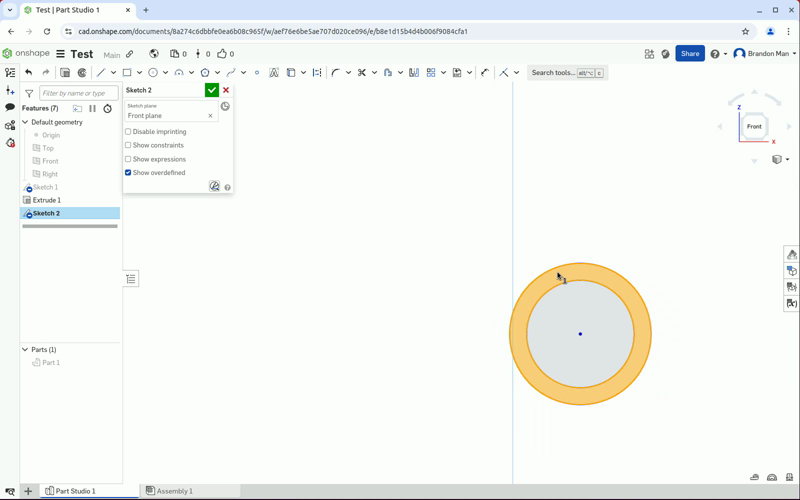
scroll(-6)
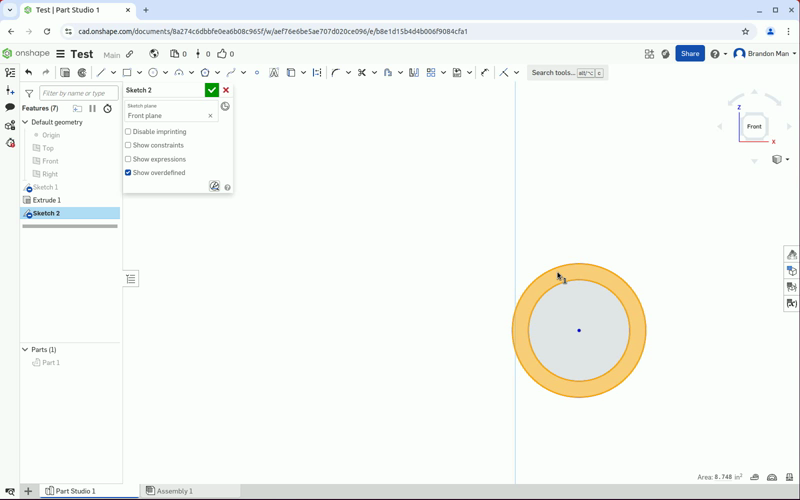
scroll(-6)
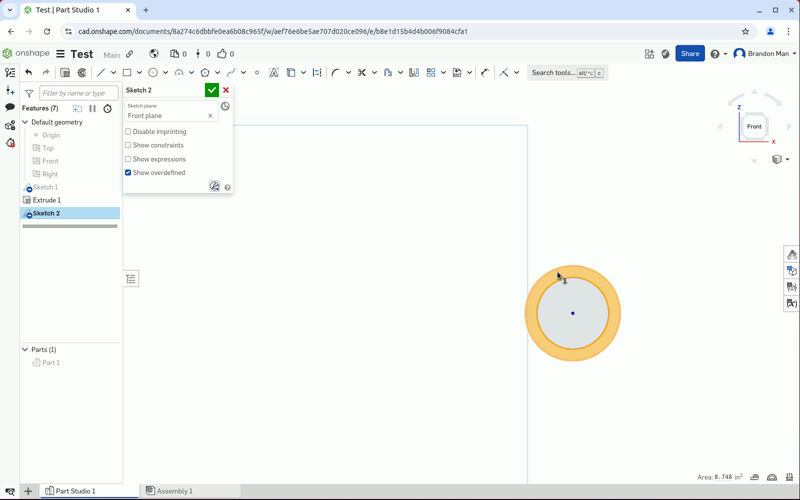
scroll(-6)
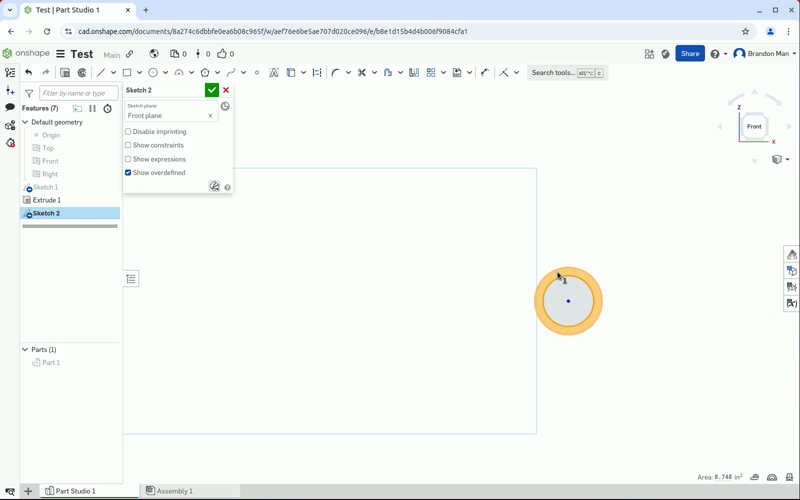
scroll(-6)
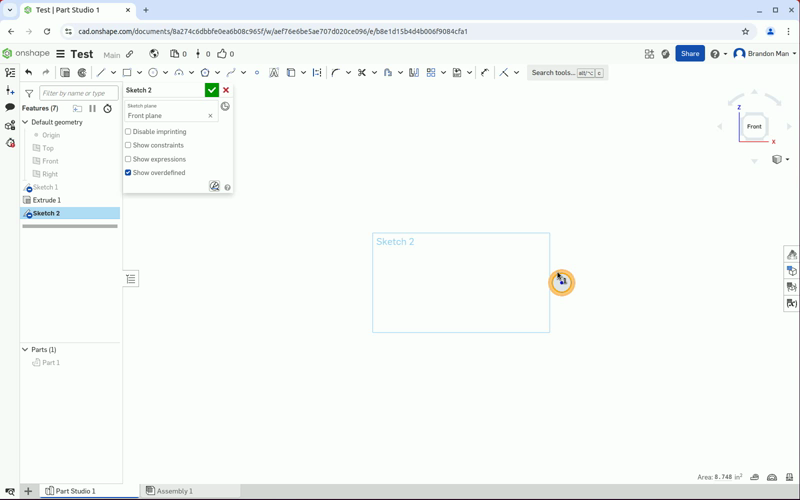
mouse_move(73, 352)
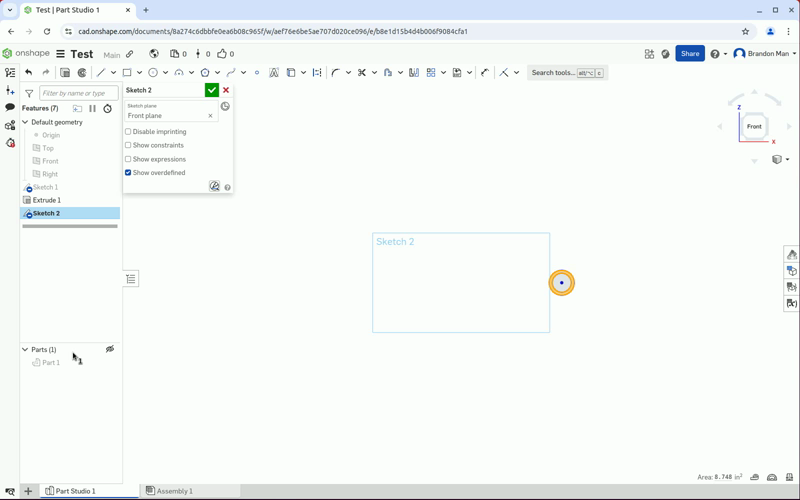
key(shift+y)
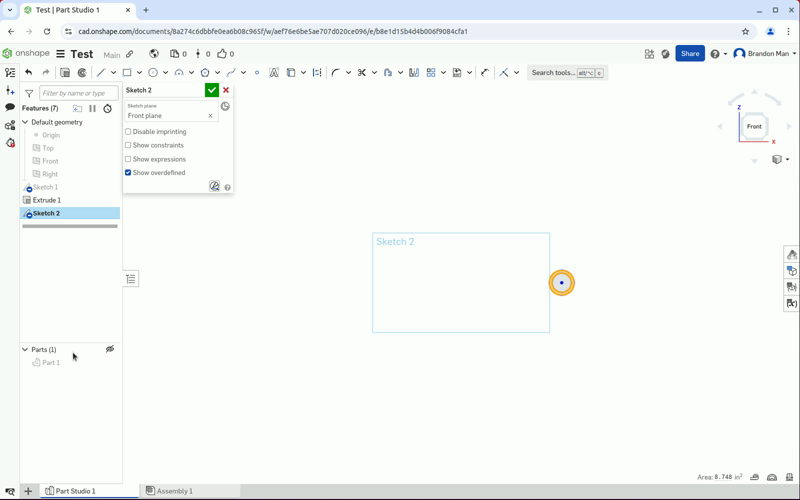
key(shift+e)
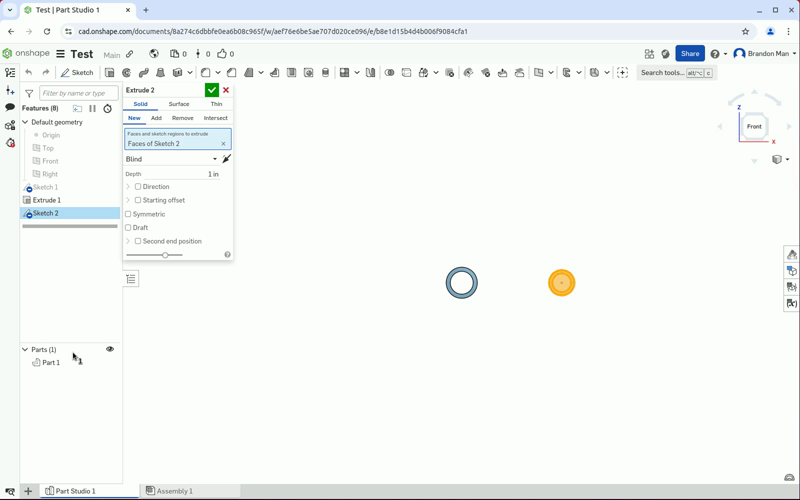
mouse_move(143, 106)
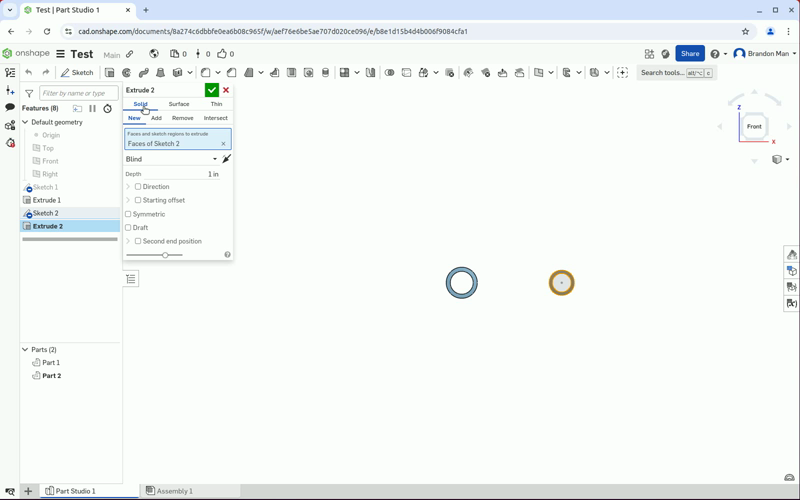
click(143, 106)
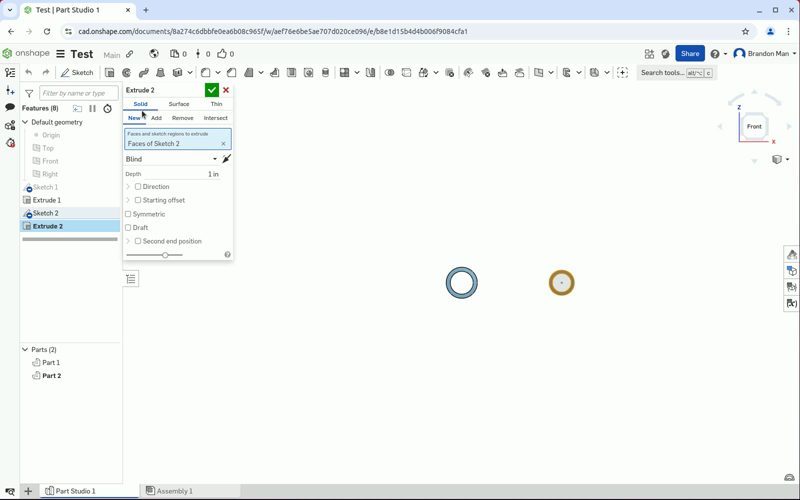
mouse_move(137, 120)
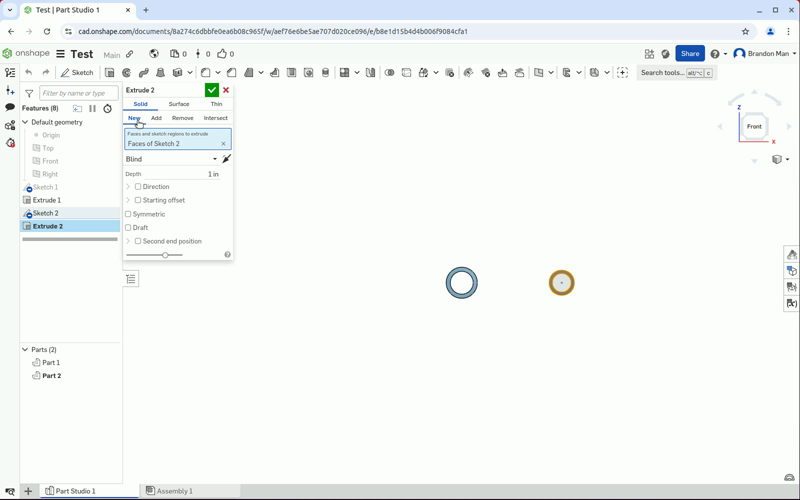
click(137, 120)
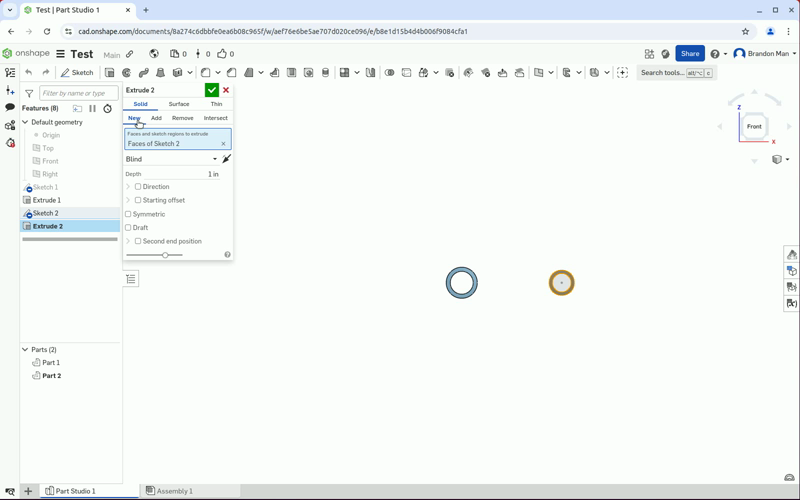
key(tab, 4)
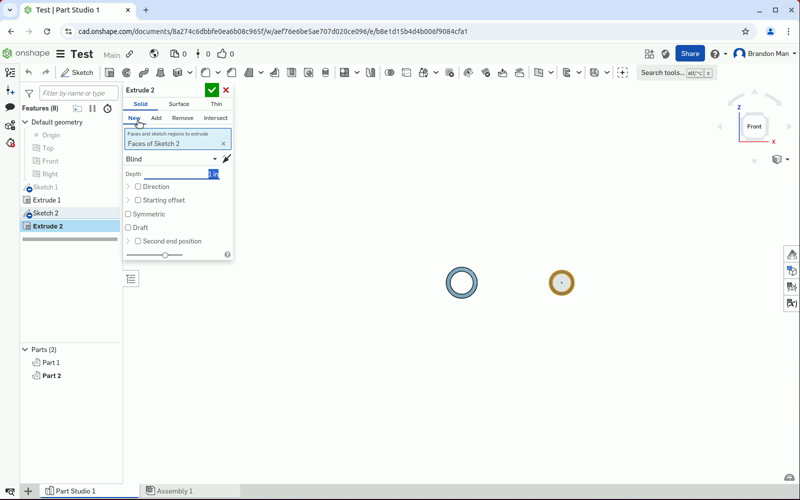
text(3.852)
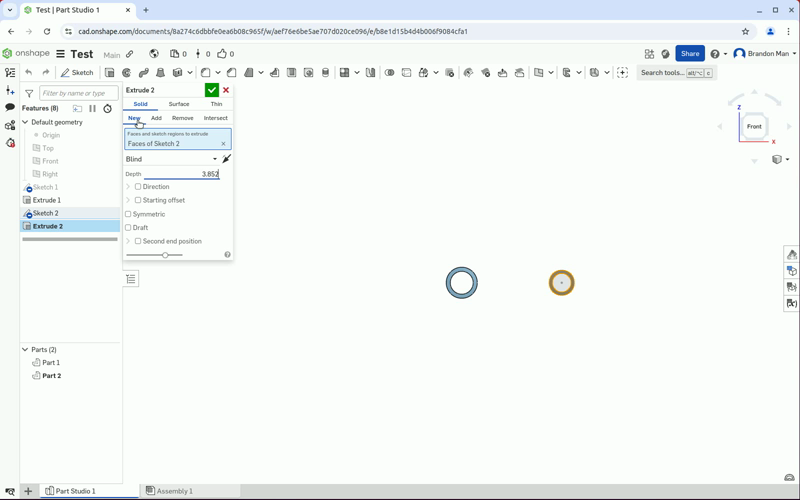
key(tab, 3)
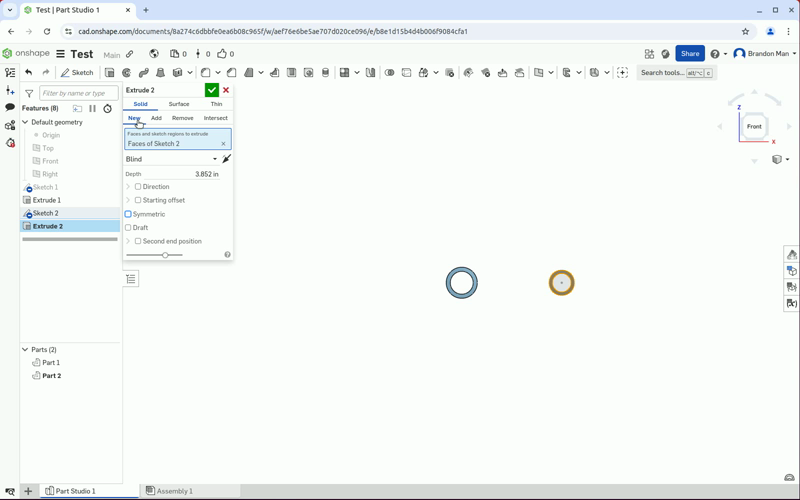
key(space)
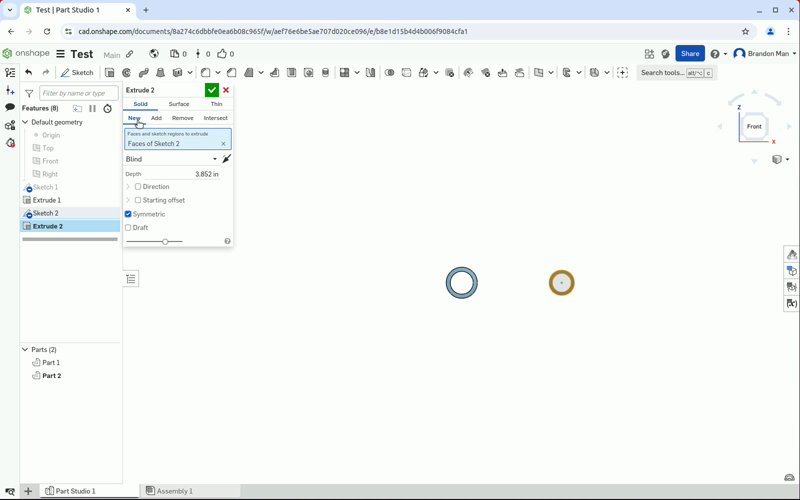
key(enter)
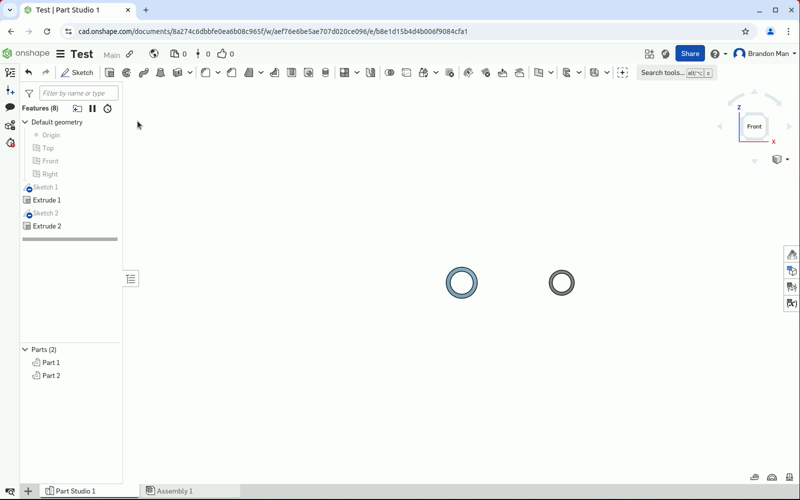
key(shift+h)
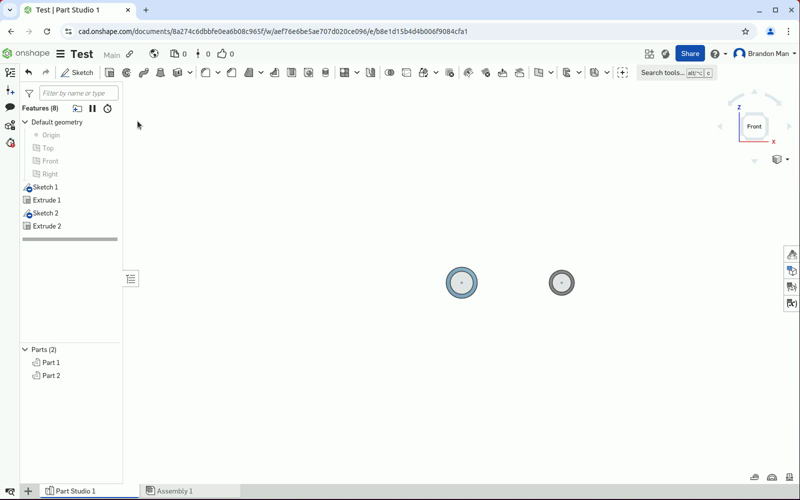
key(shift+h)
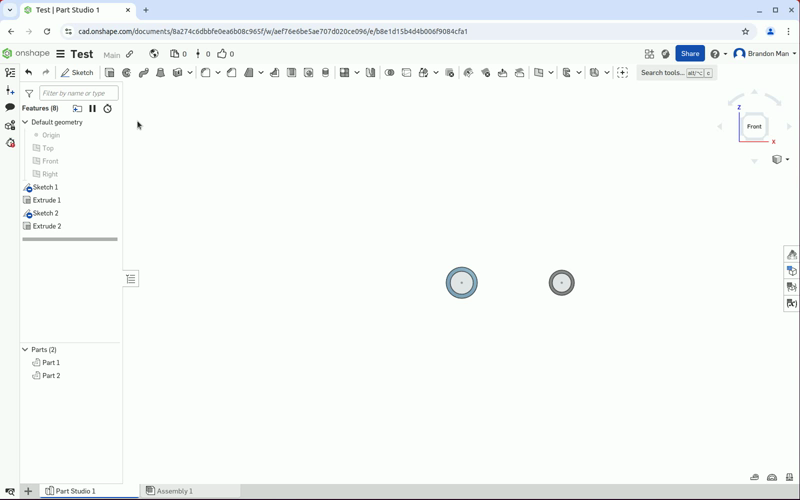
key(shift+7)
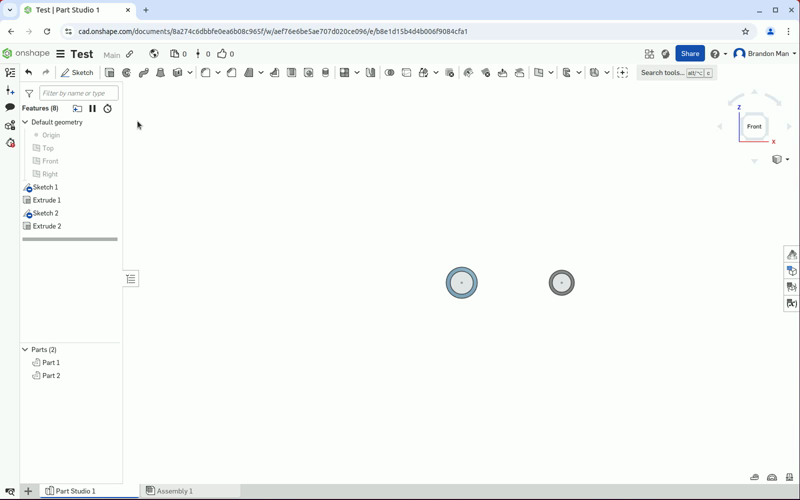
key(left, 2)
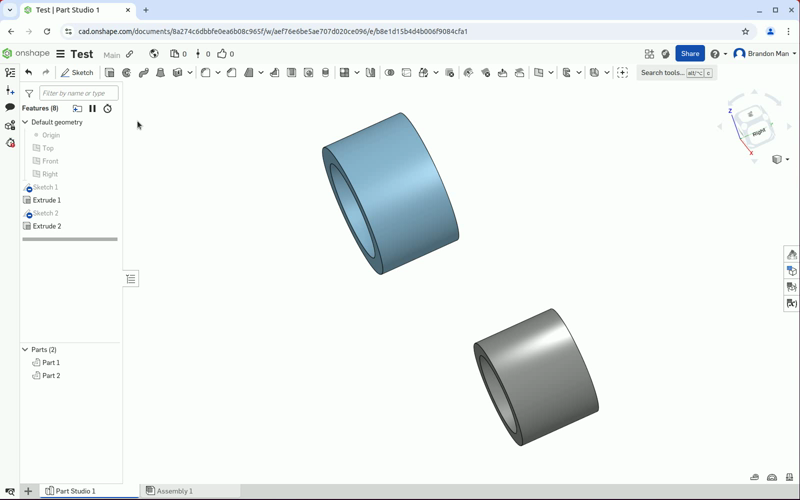
key(down, 2)
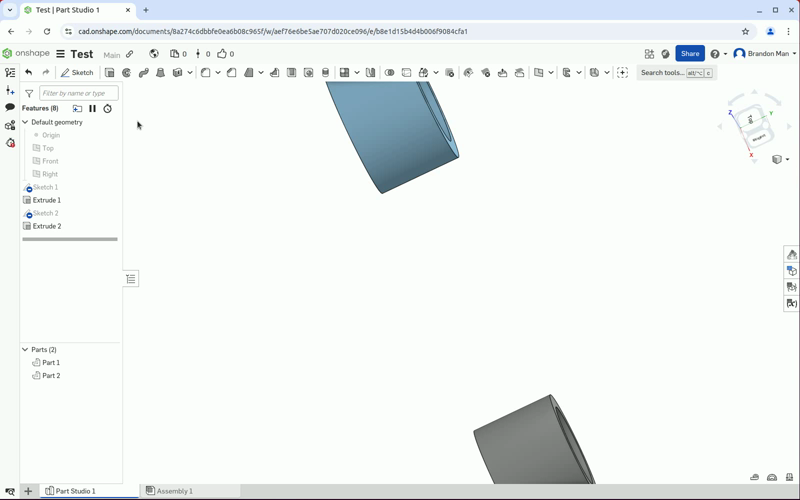
key(up, 2)
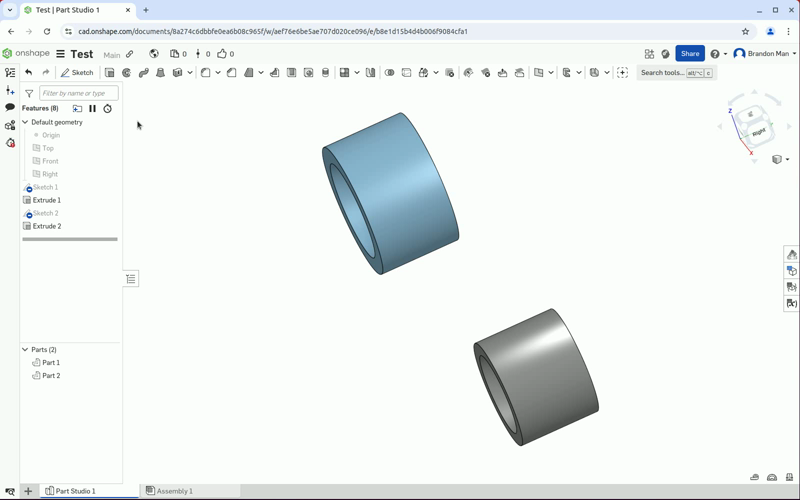
key(right, 2)
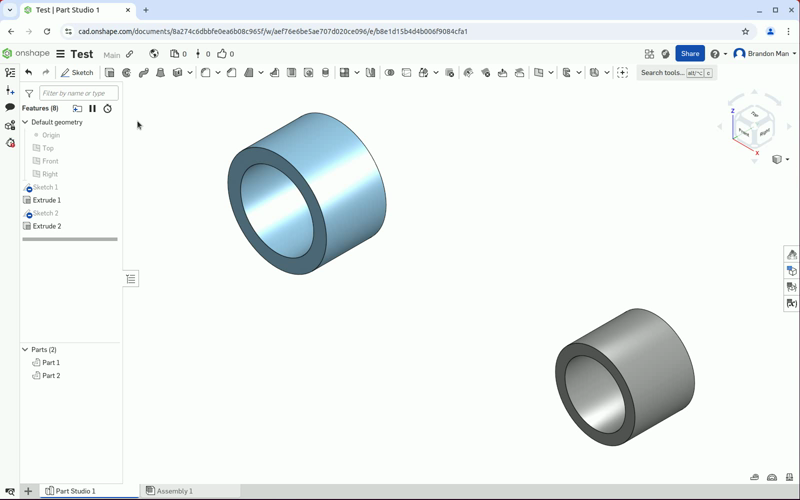
mouse_move(73, 189)
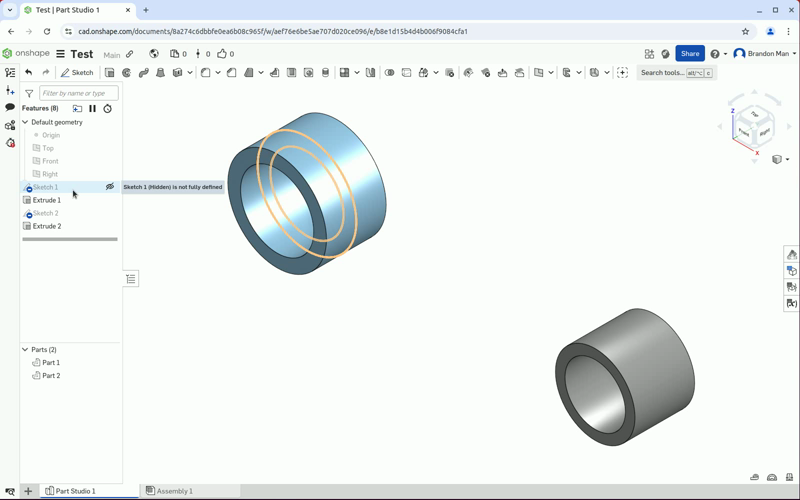
click(73, 189)